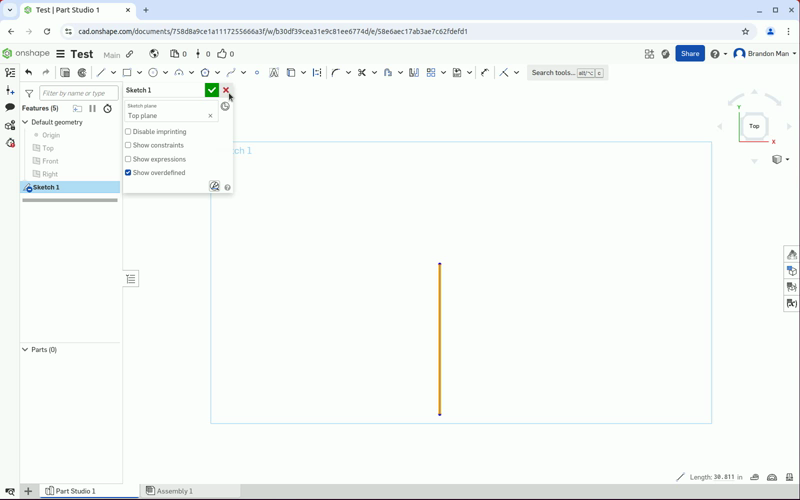
key(shift+h)
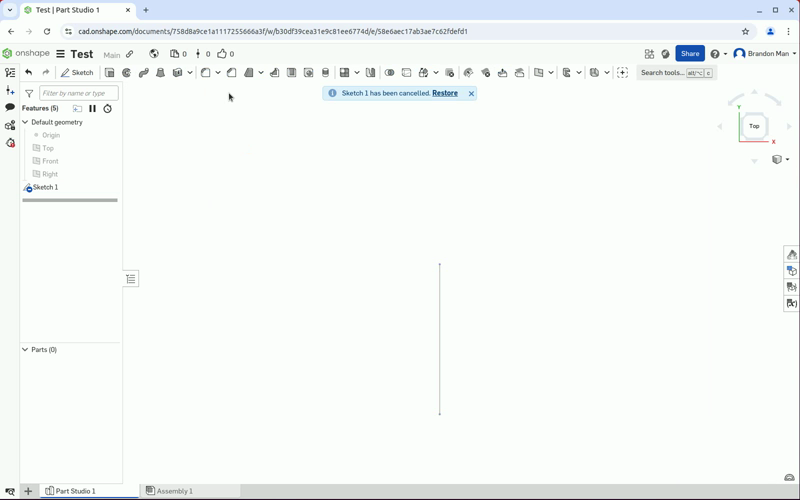
key(shift+s)
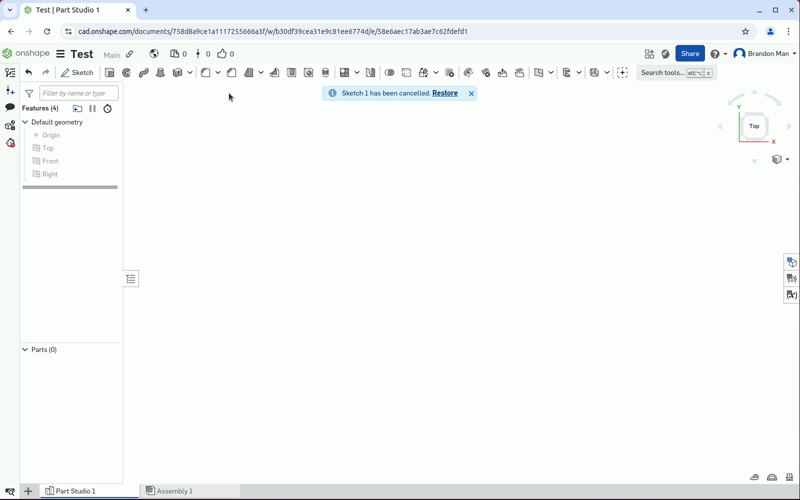
mouse_move(73, 150)
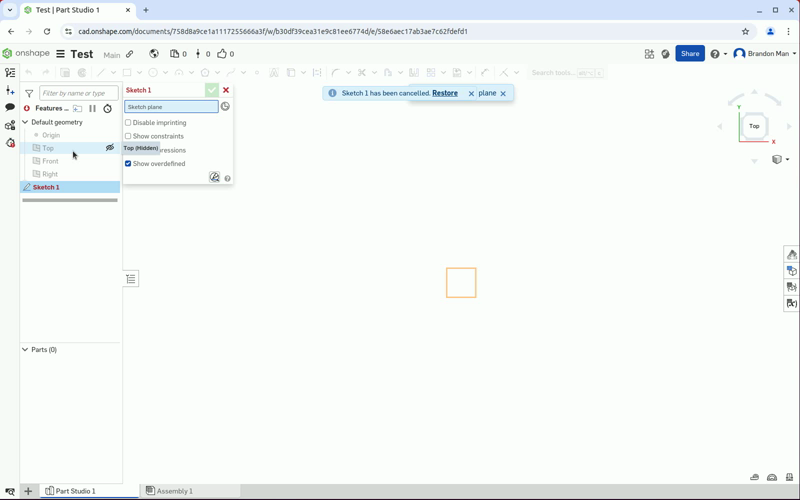
click(73, 150)
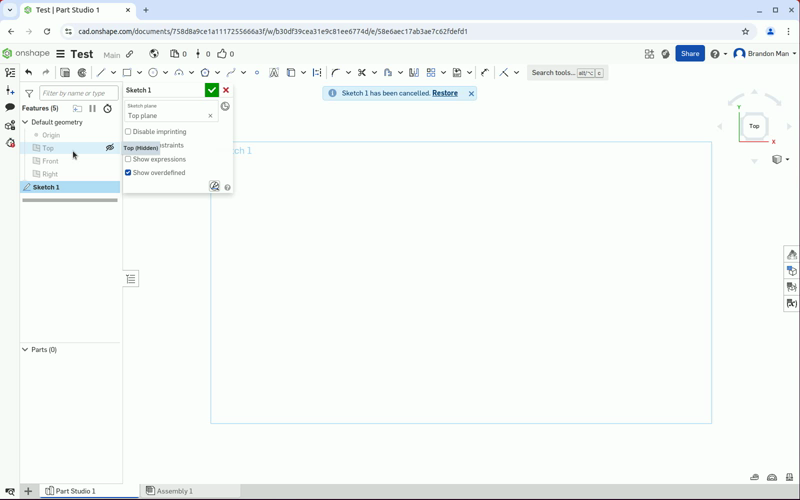
mouse_move(73, 352)
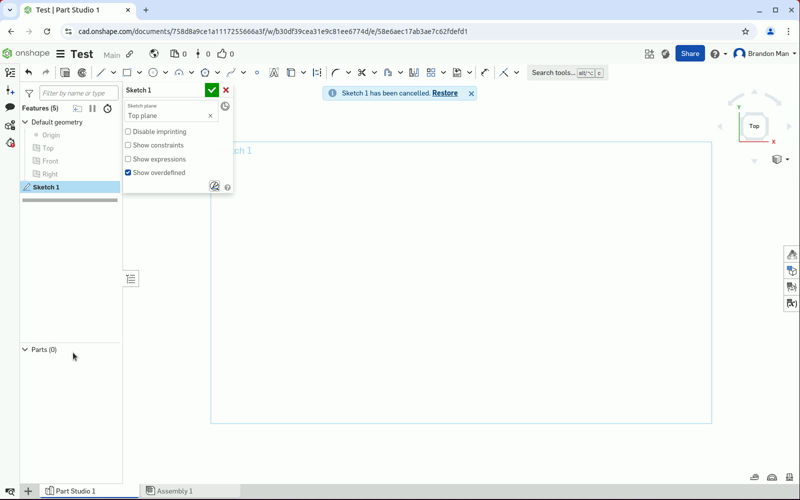
key(y)
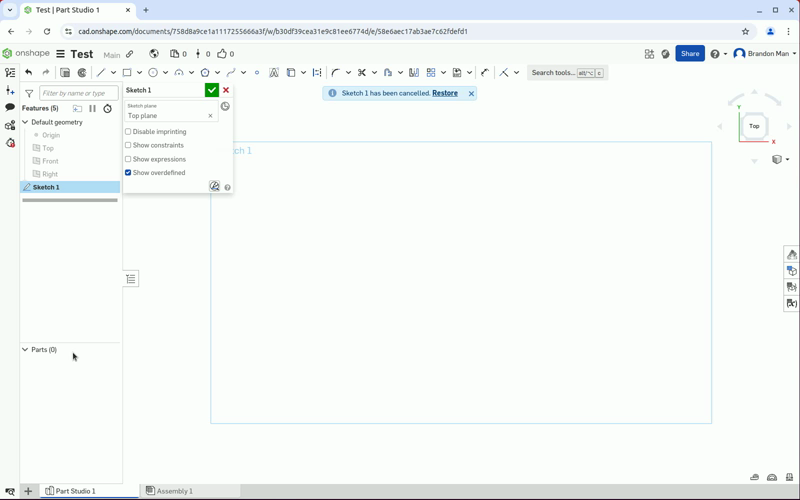
key(l)
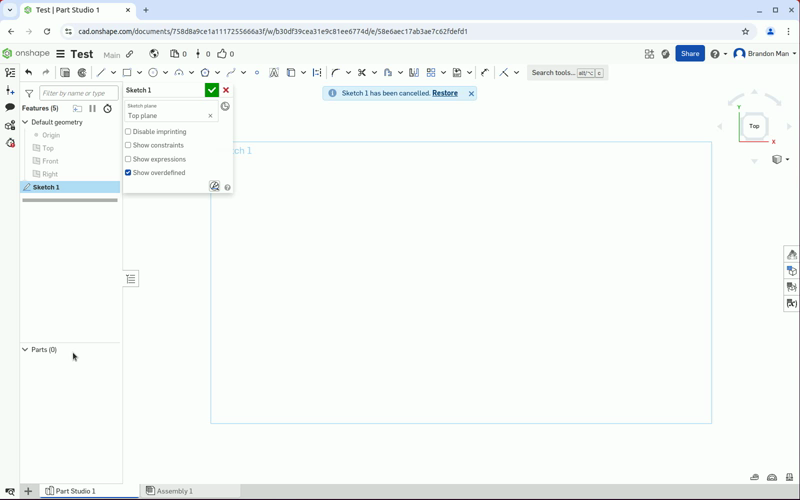
key_down(shift)
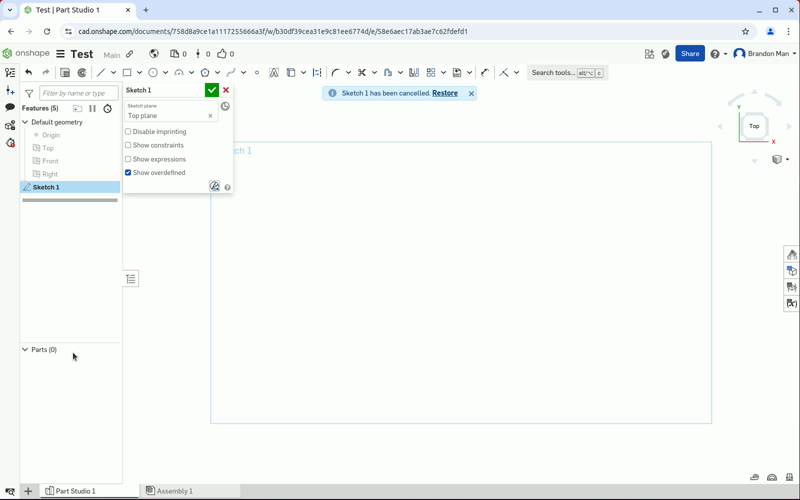
mouse_move(396, 326)
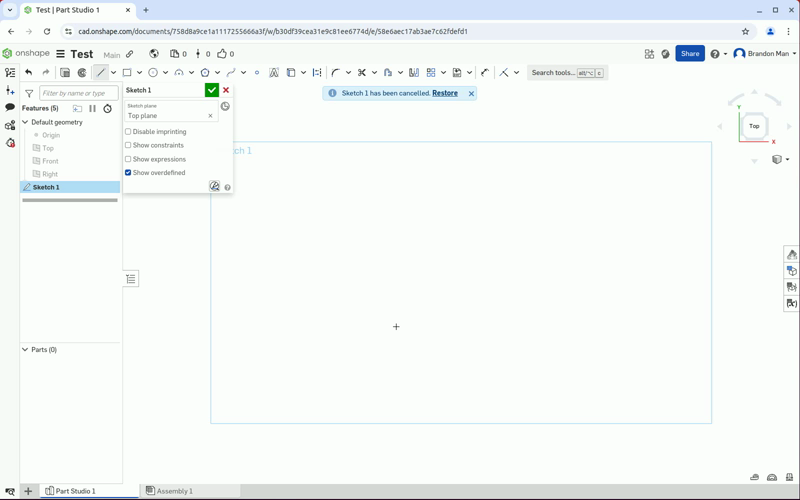
click(396, 326)
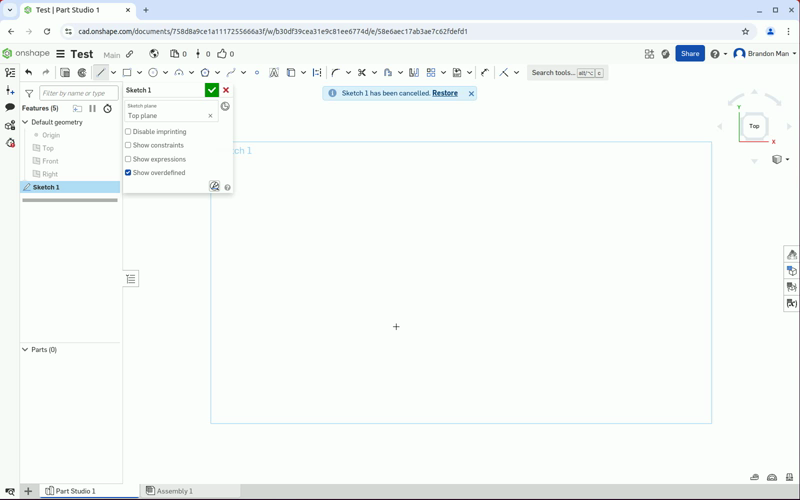
key_up(shift)
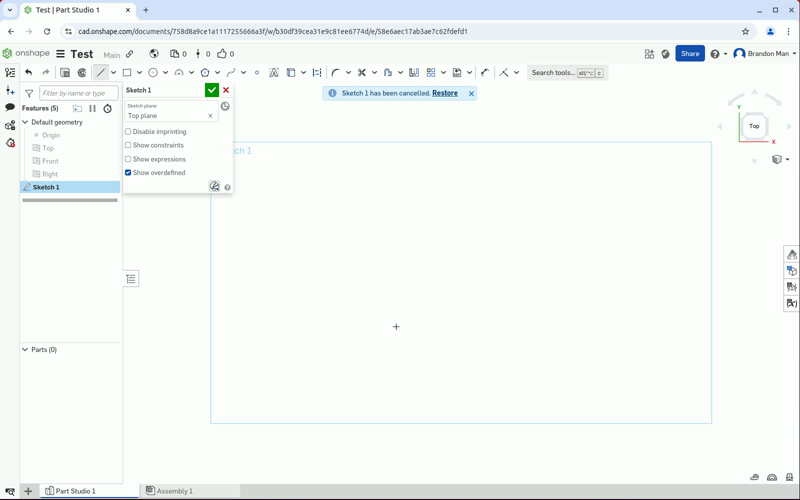
key_down(shift)
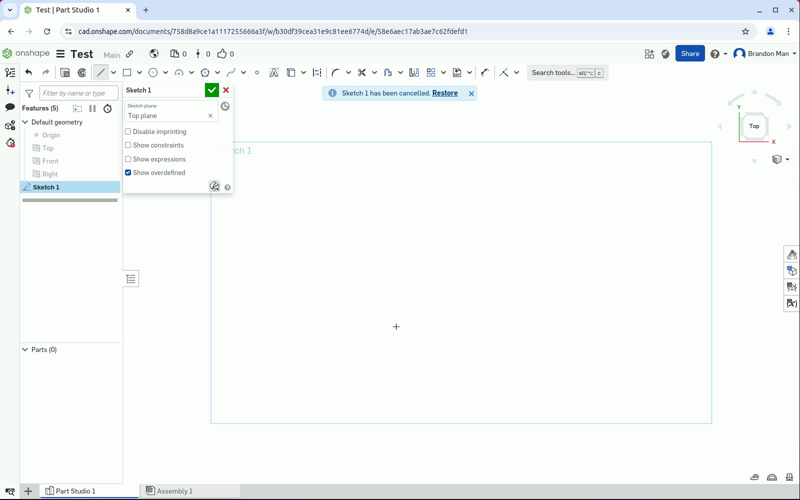
mouse_move(461, 326)
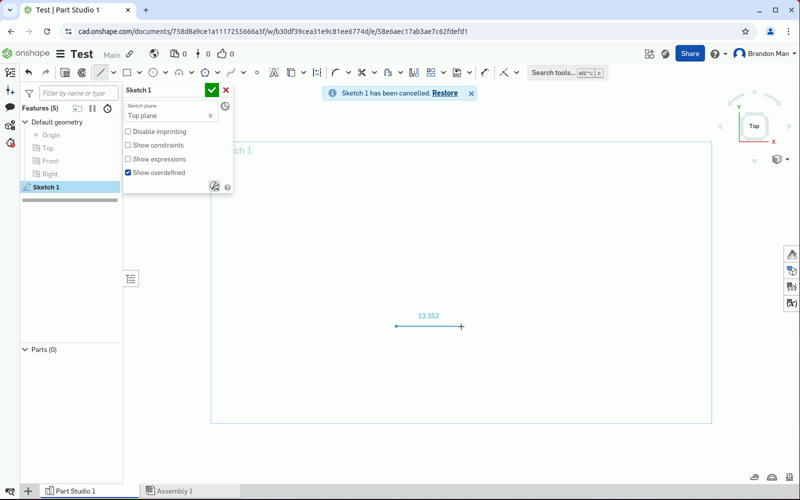
click(461, 326)
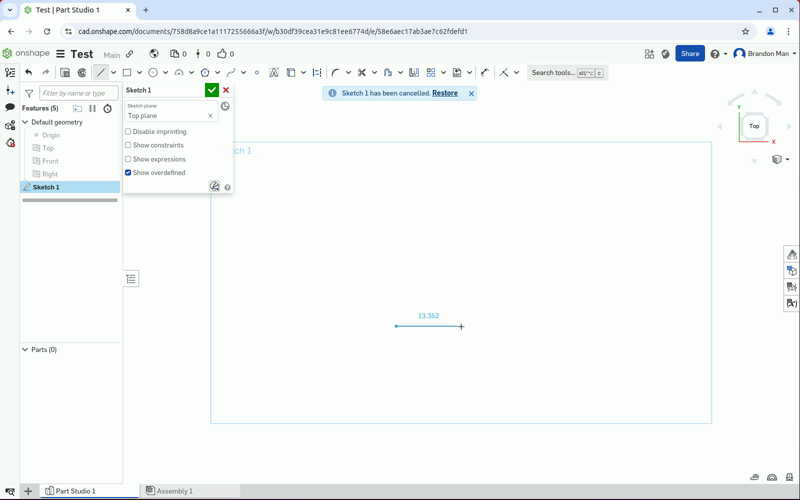
key_up(shift)
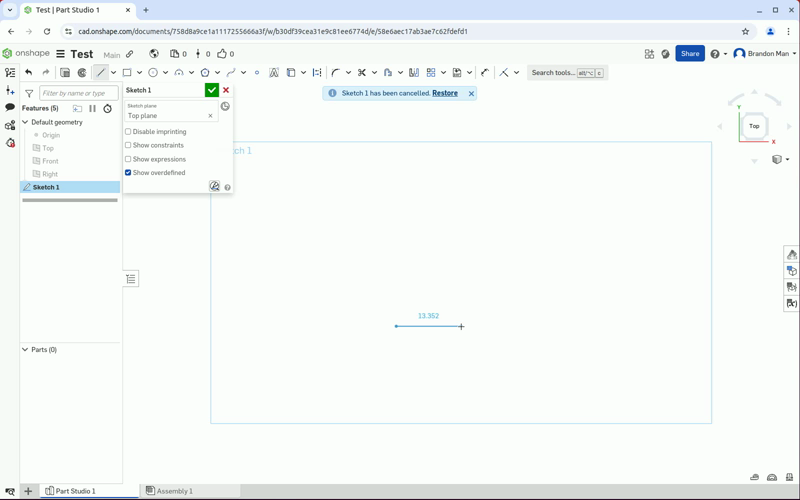
key_down(shift)
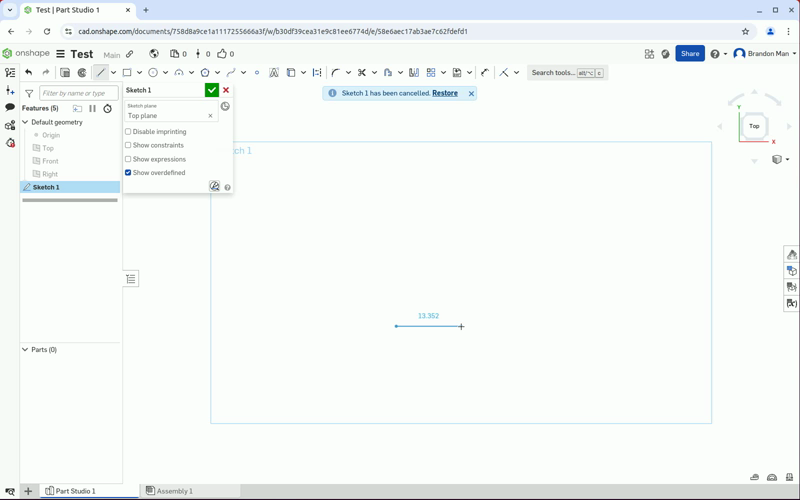
mouse_move(491, 326)
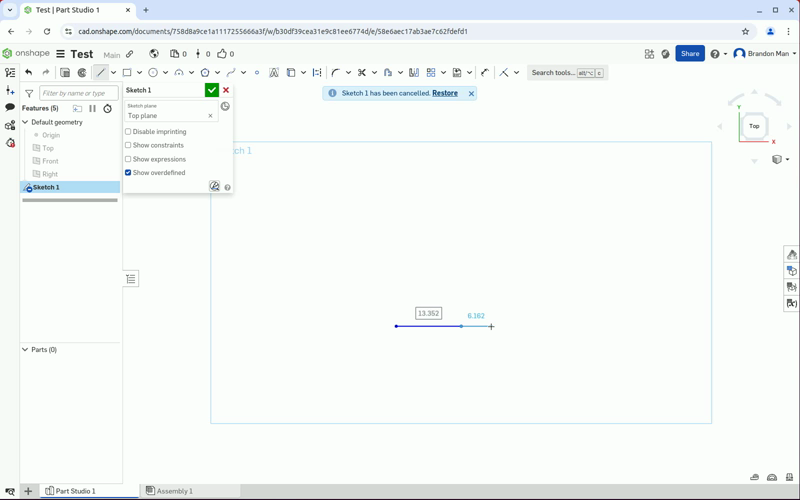
mouse_move(461, 283)
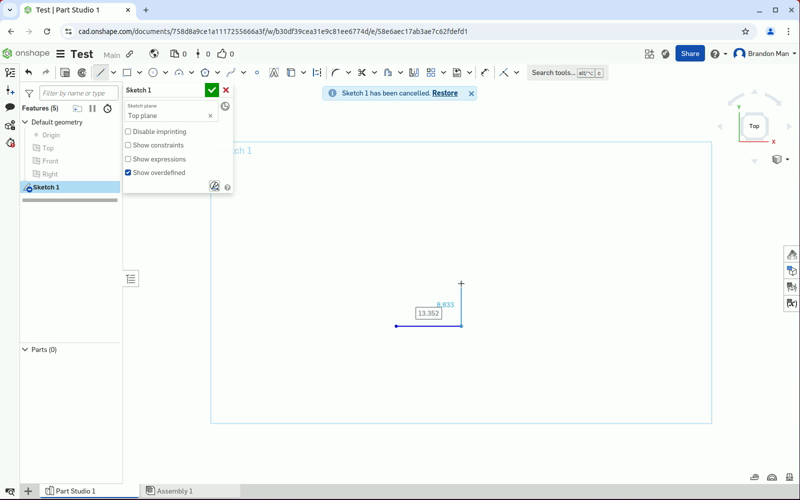
click(461, 283)
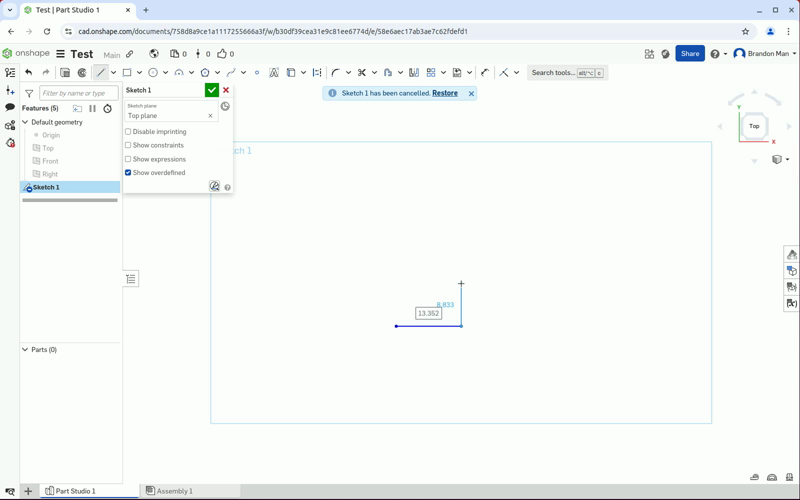
key_up(shift)
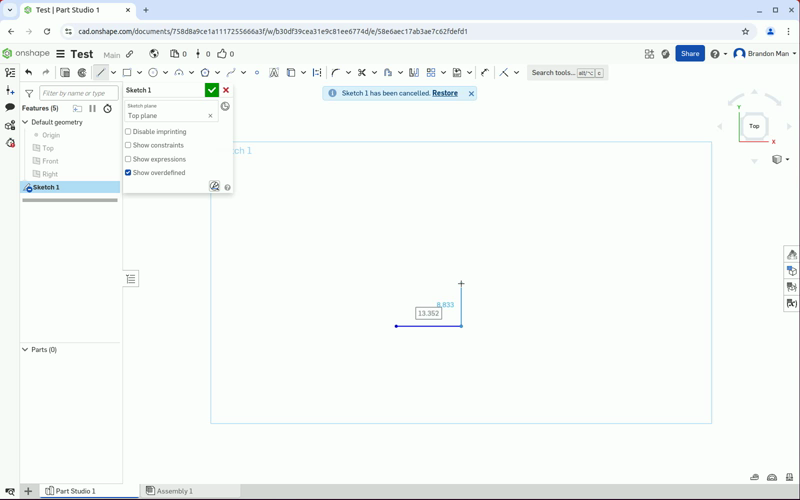
key_down(shift)
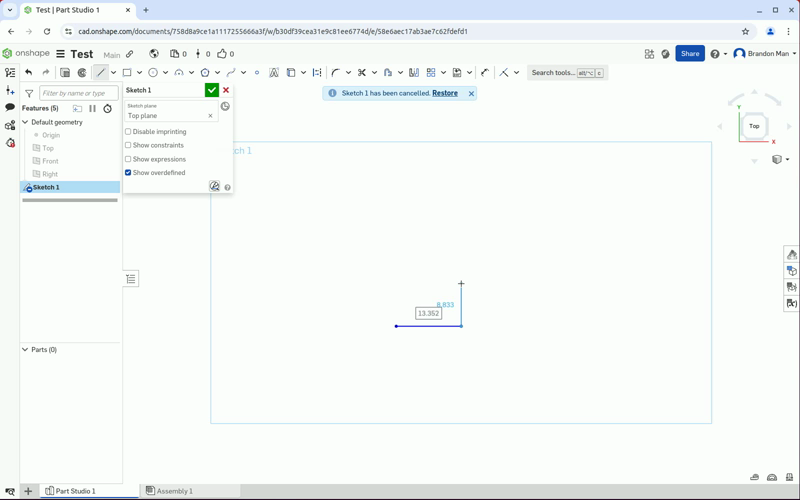
mouse_move(396, 283)
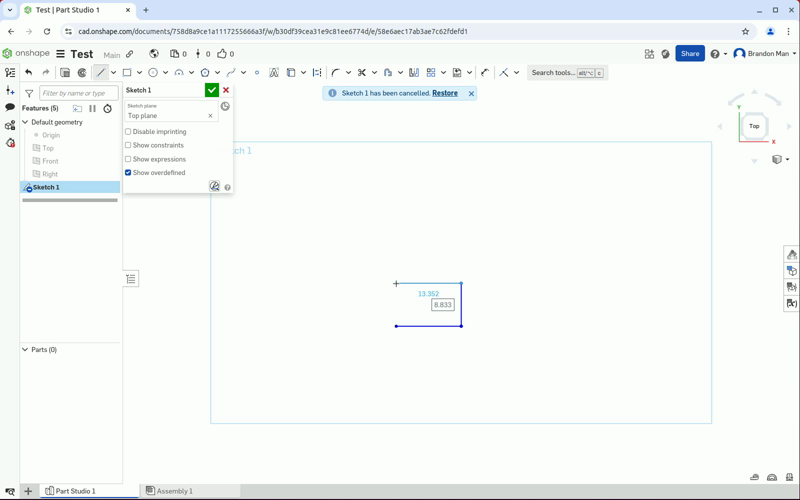
click(396, 283)
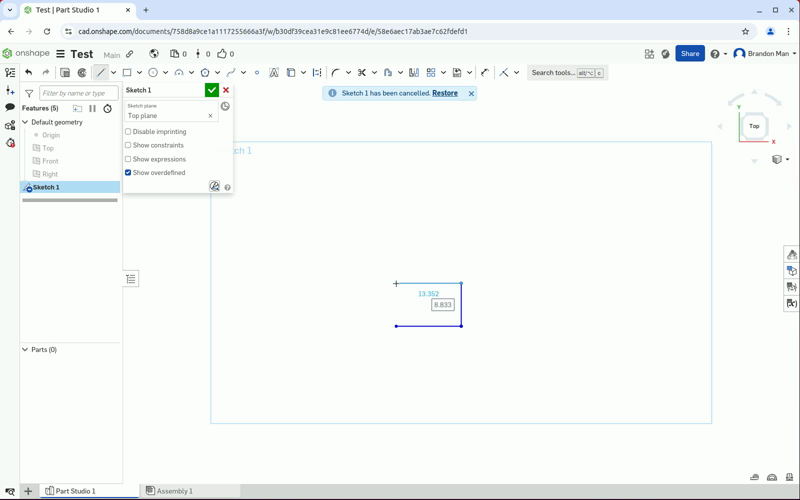
key_up(shift)
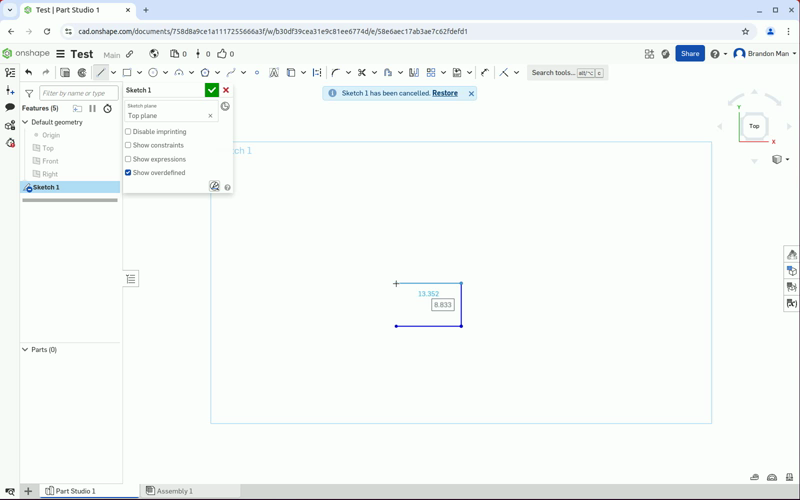
mouse_move(426, 283)
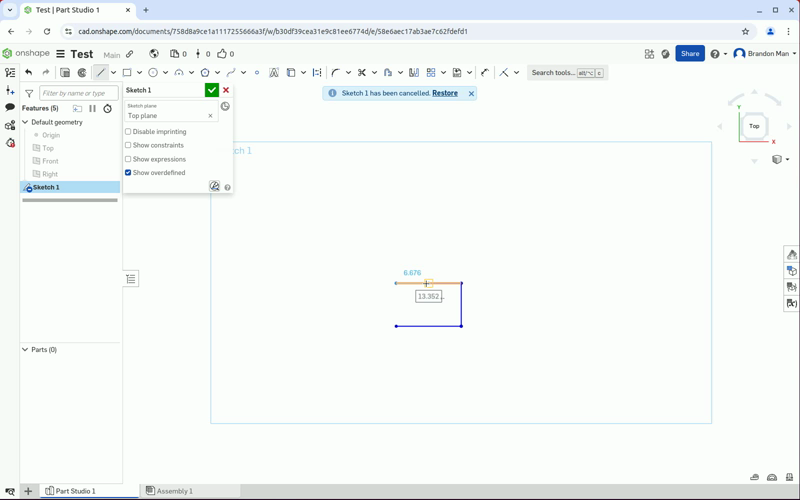
key_down(shift)
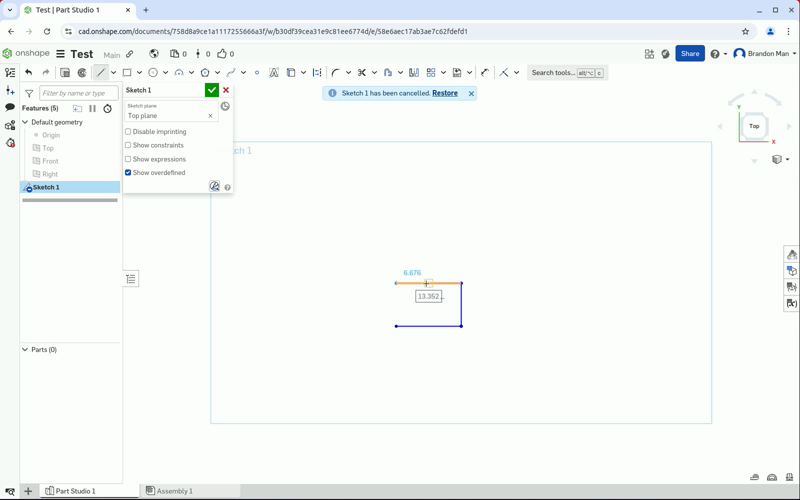
mouse_move(396, 326)
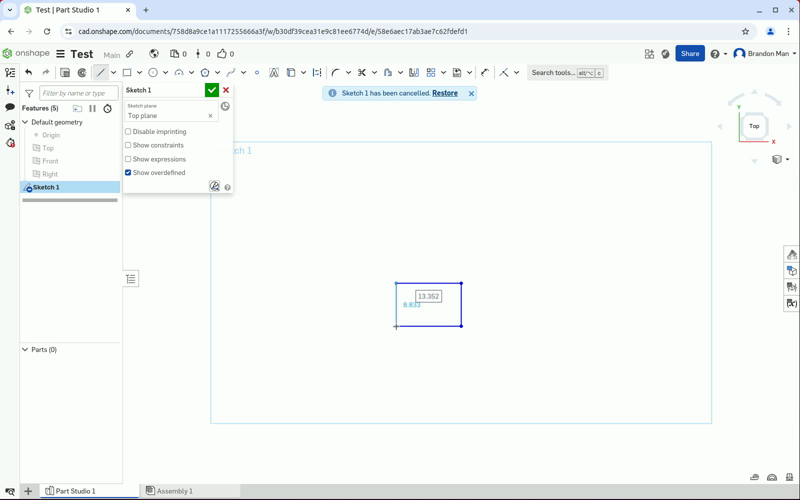
key_up(shift)
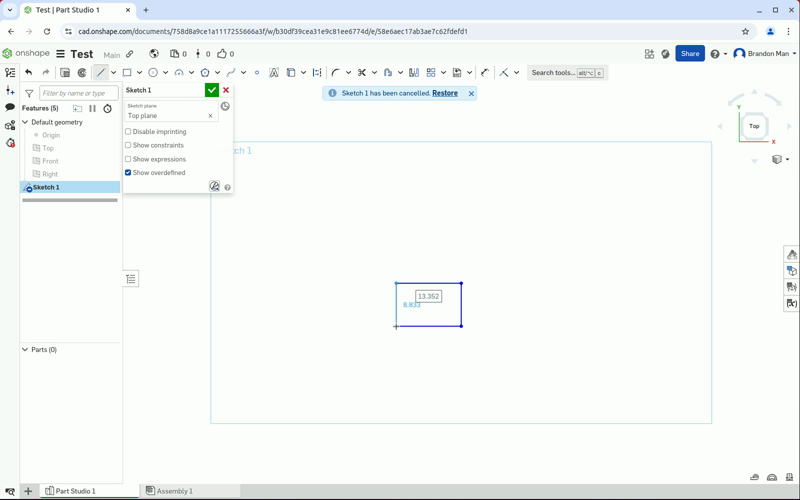
click(396, 326)
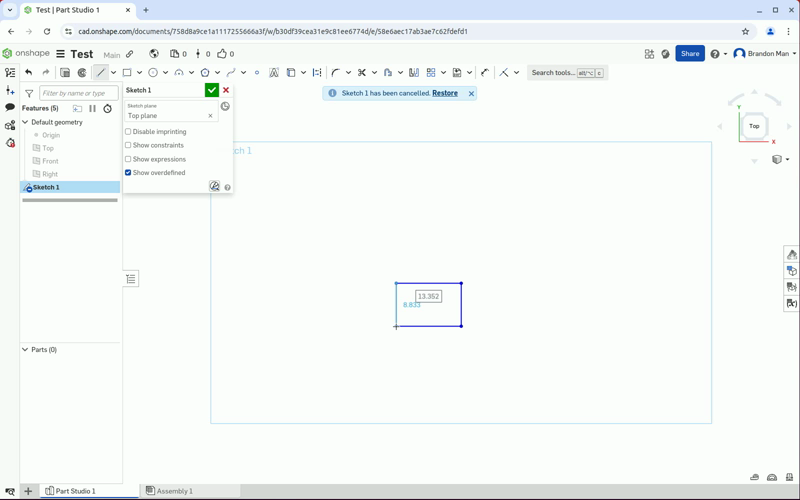
key(esc)
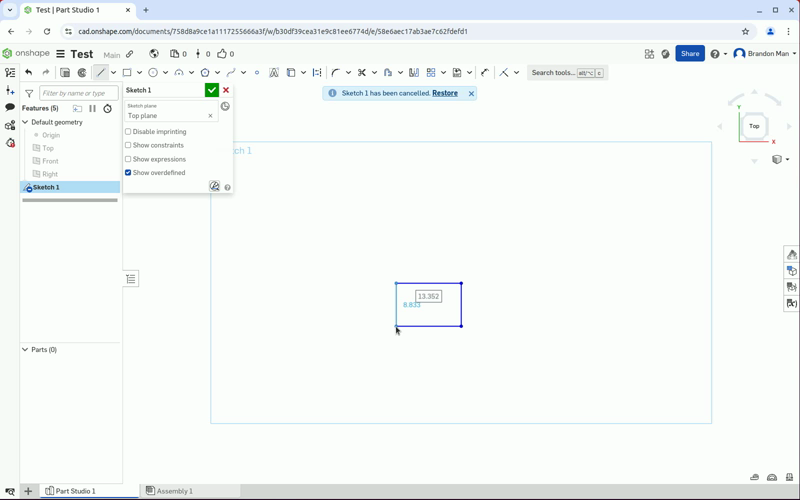
mouse_move(440, 308)
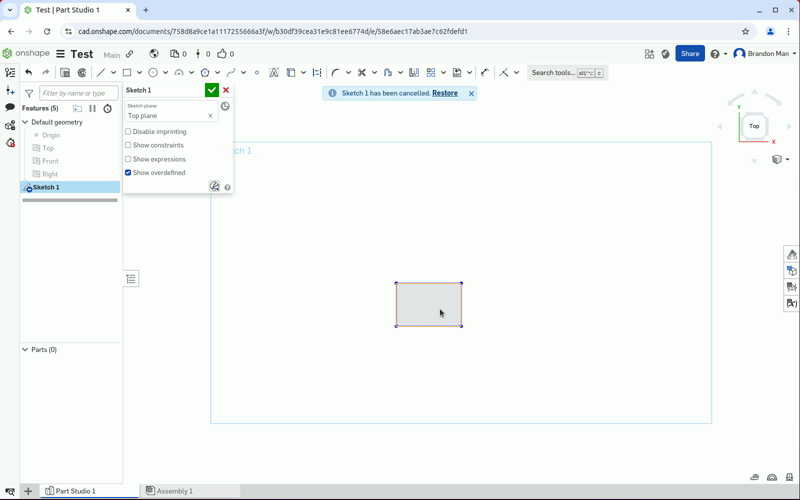
click(440, 308)
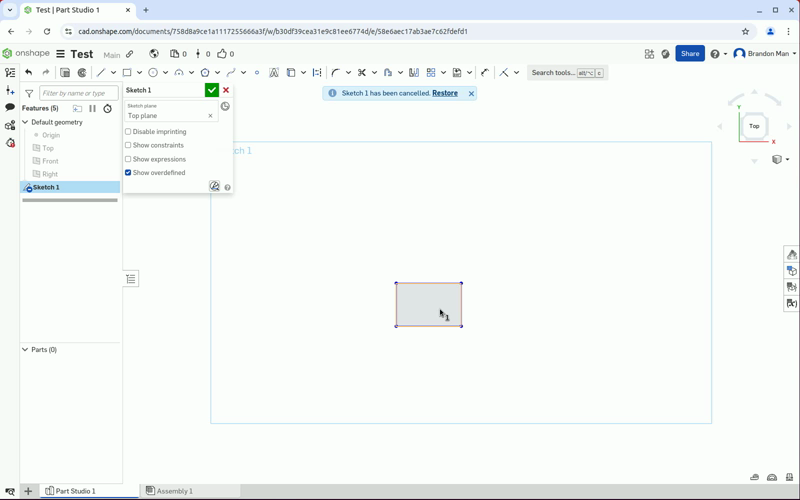
mouse_move(73, 352)
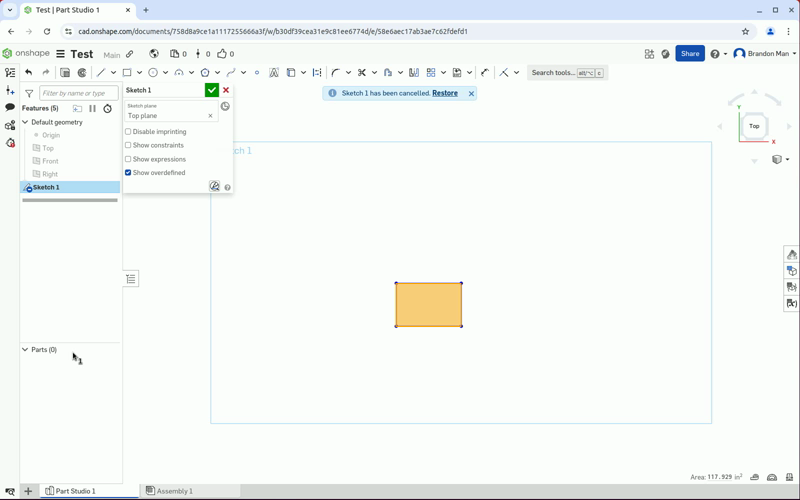
key(shift+y)
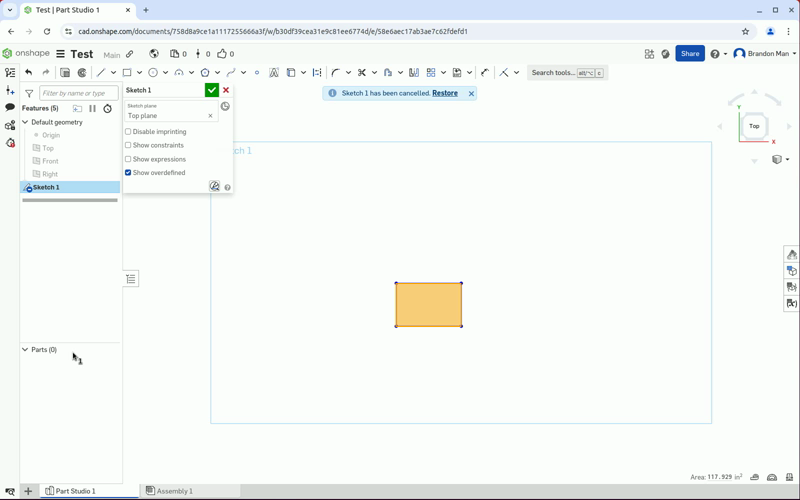
key(shift+e)
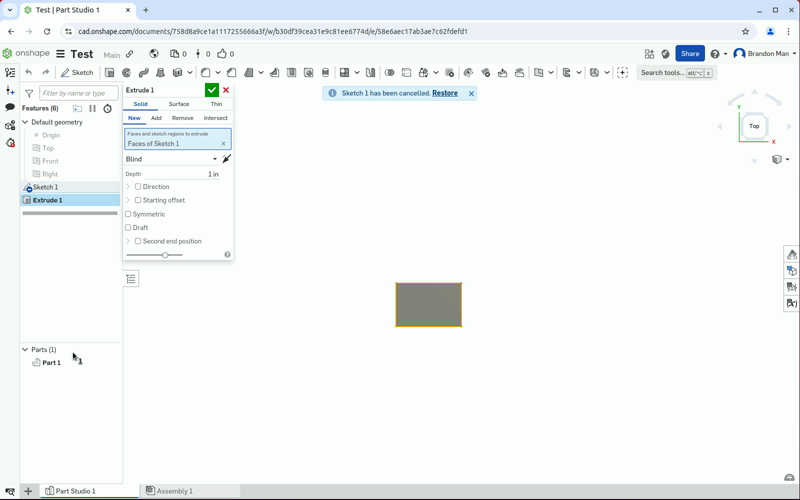
mouse_move(143, 106)
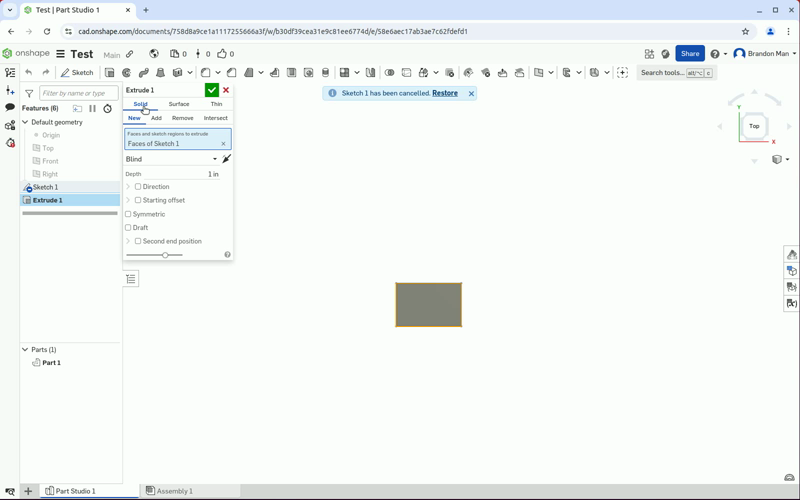
click(143, 106)
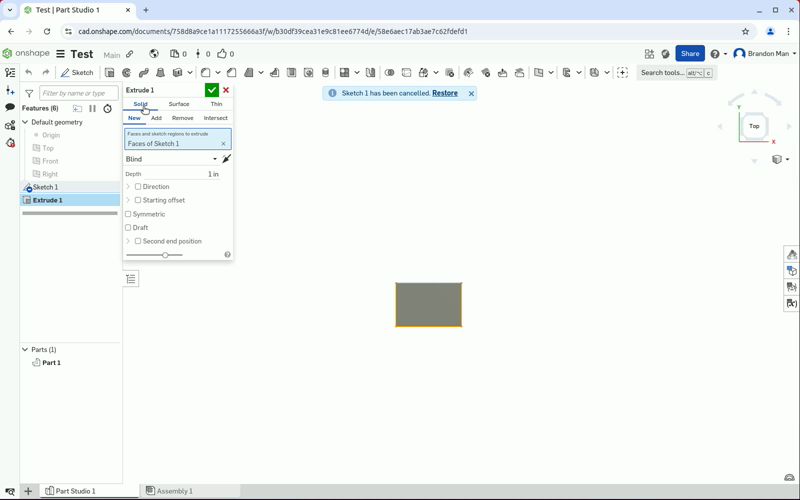
mouse_move(137, 120)
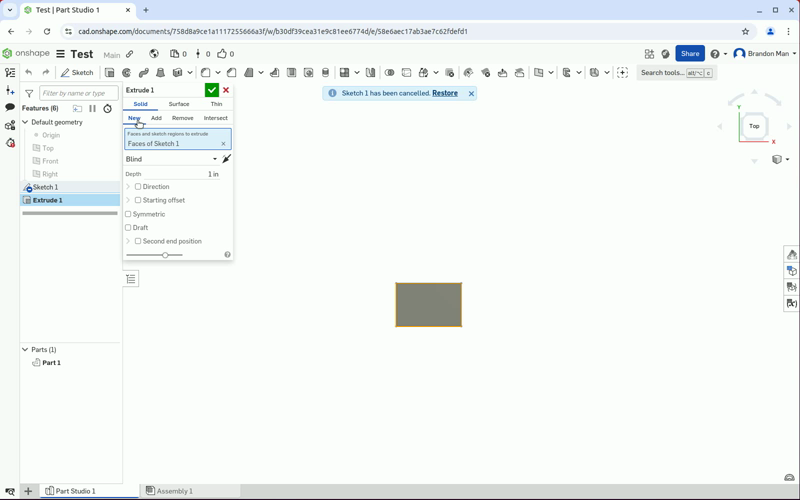
click(137, 120)
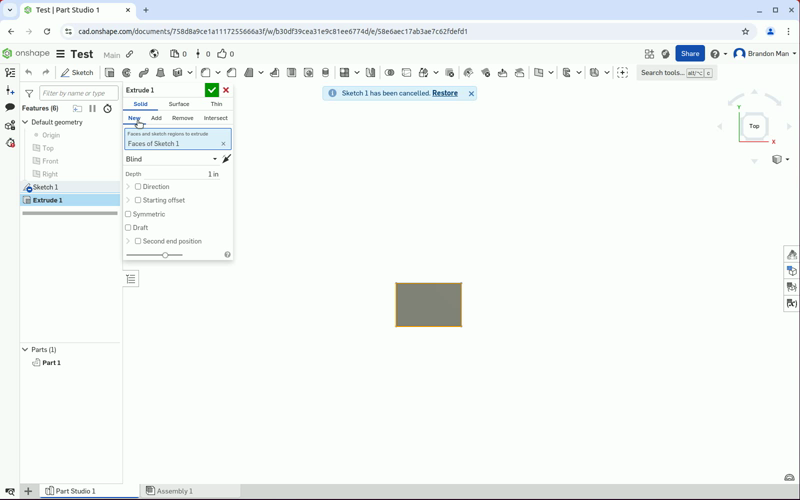
key(tab, 4)
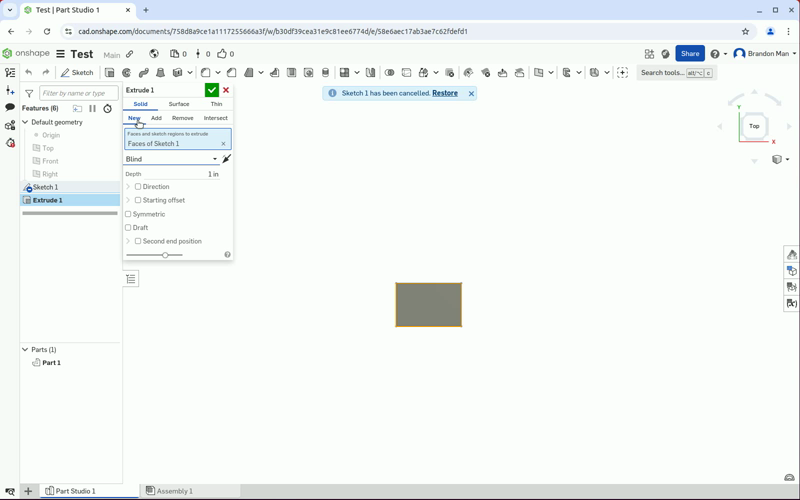
text(22.145)
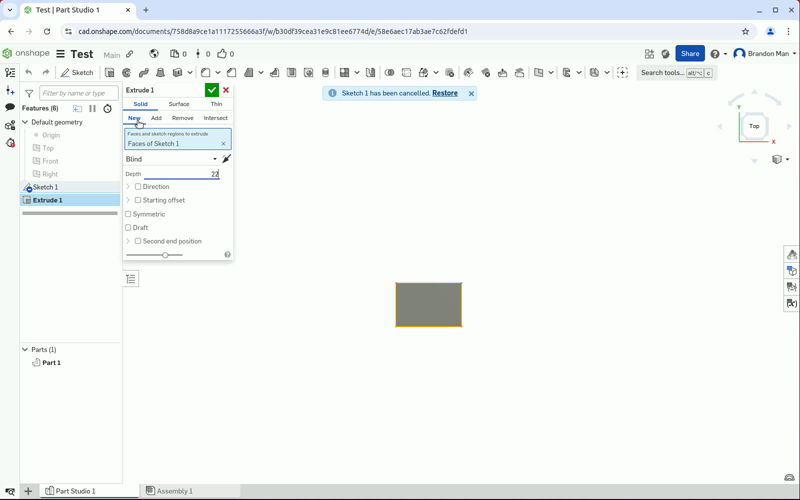
key(enter)
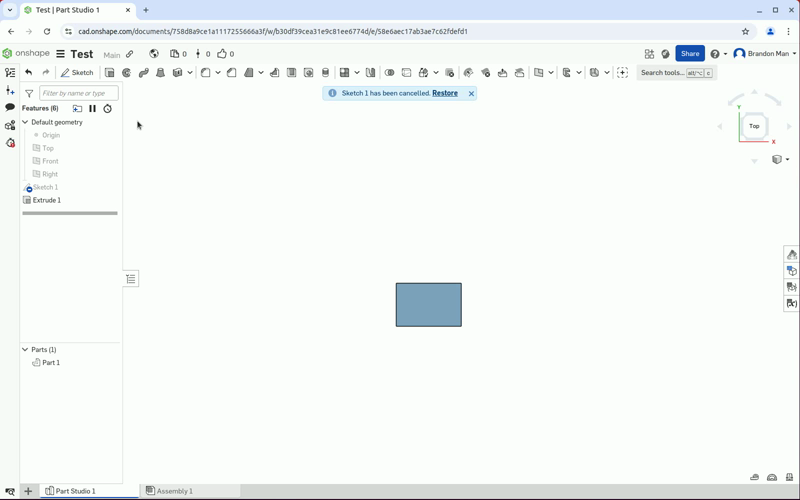
key(shift+h)
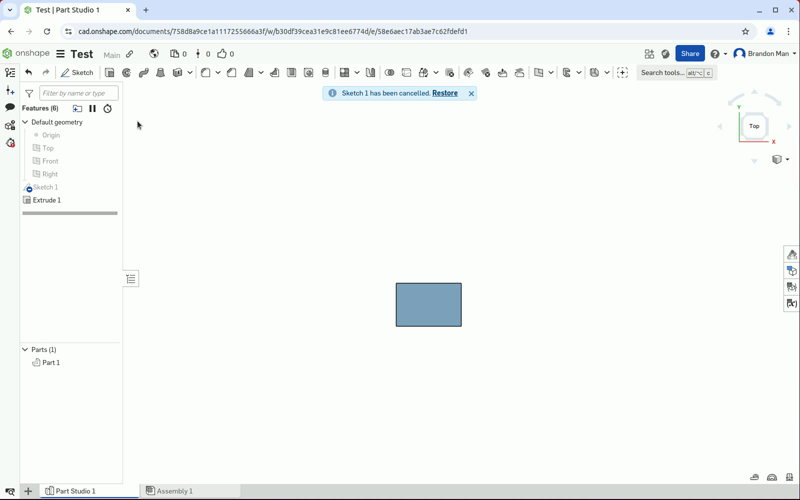
key(shift+h)
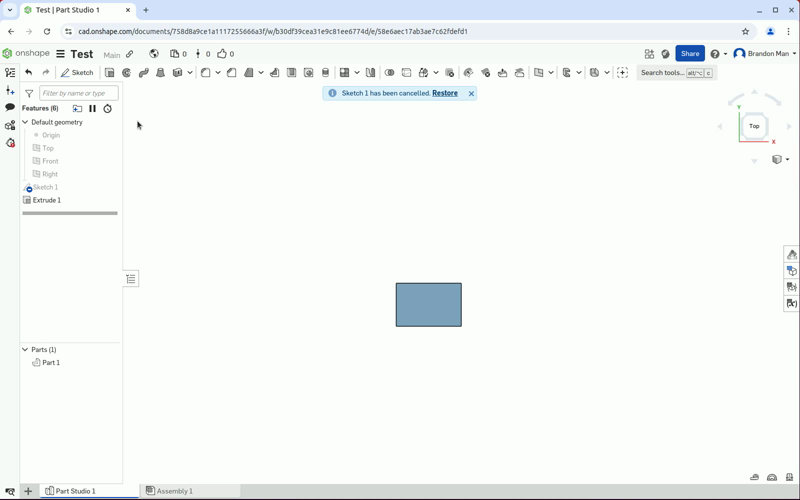
mouse_move(73, 189)
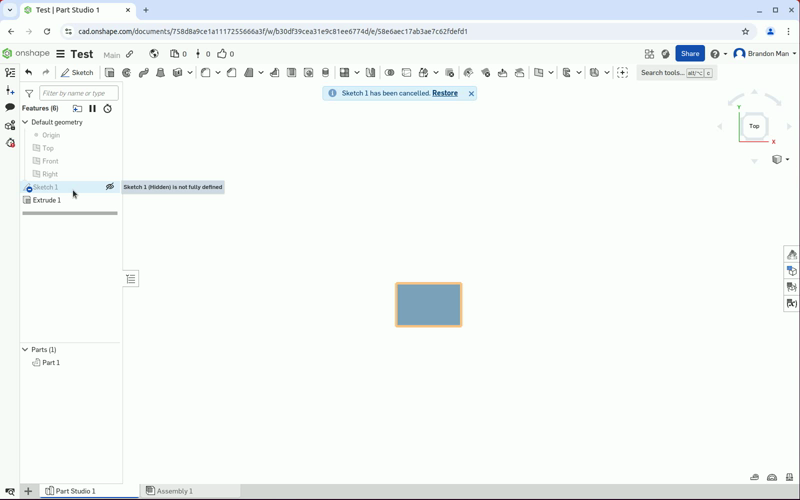
click(73, 189)
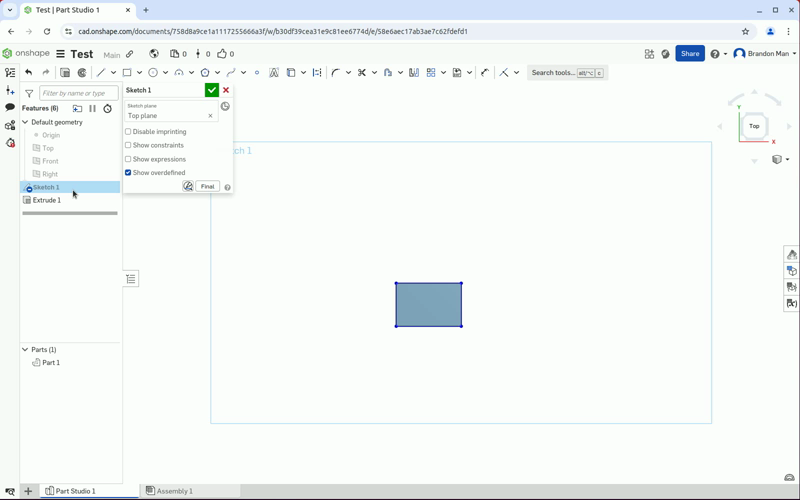
mouse_move(229, 92)
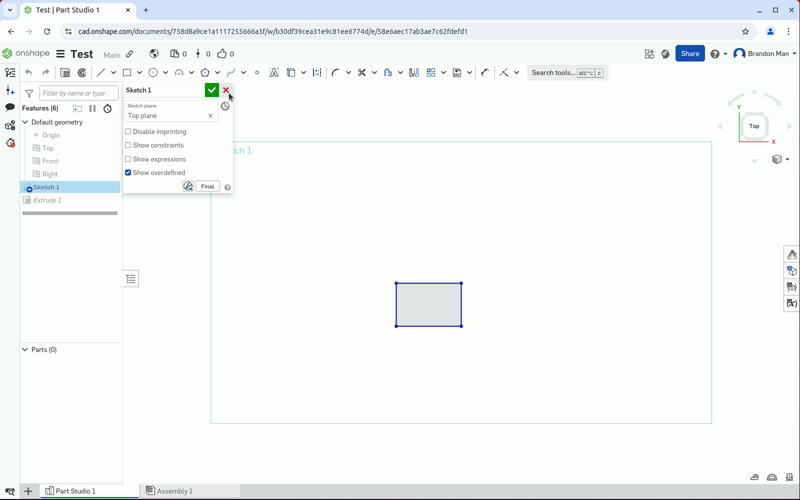
click(229, 92)
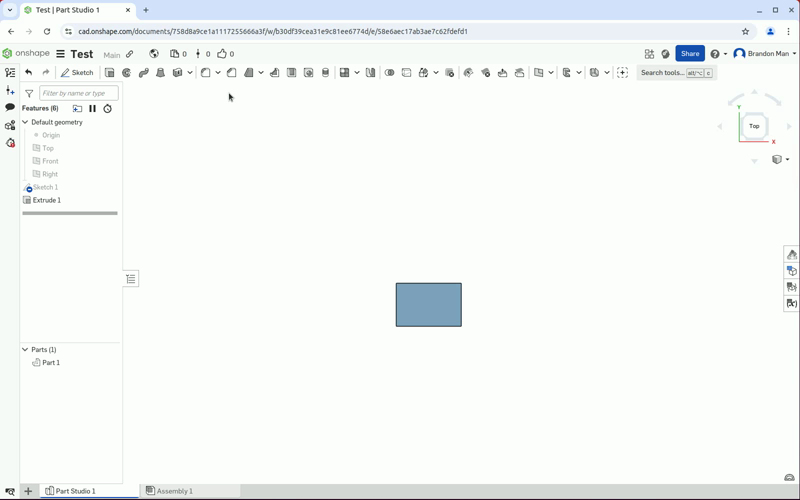
mouse_move(541, 75)
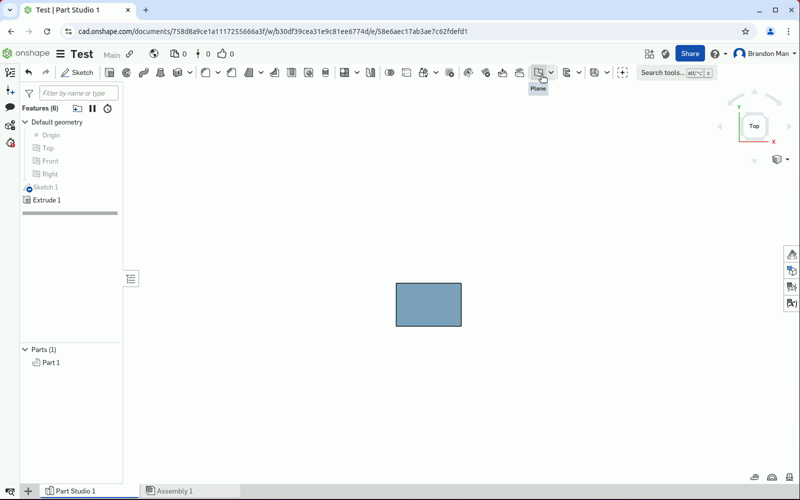
click(541, 75)
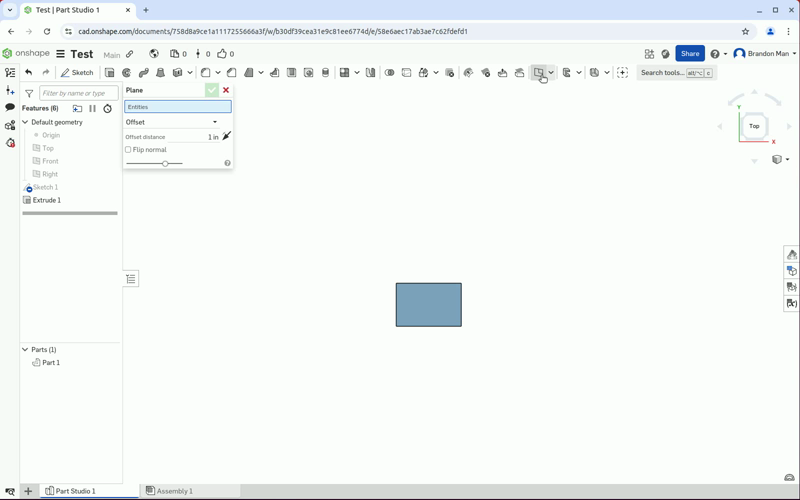
mouse_move(73, 150)
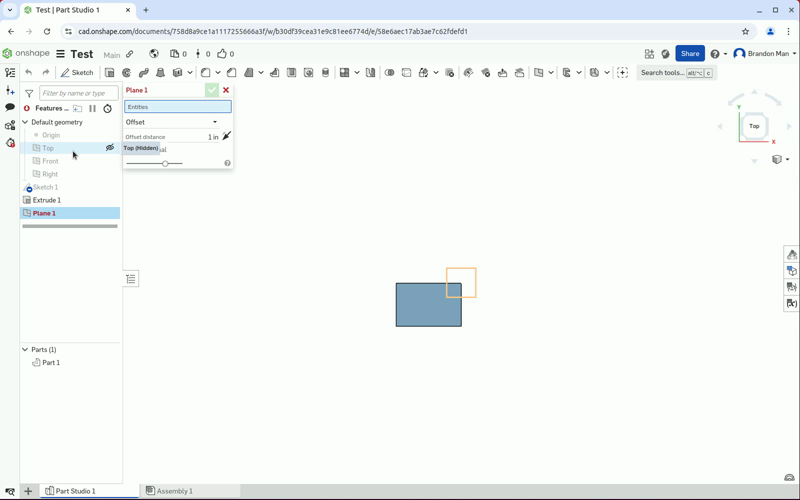
click(73, 150)
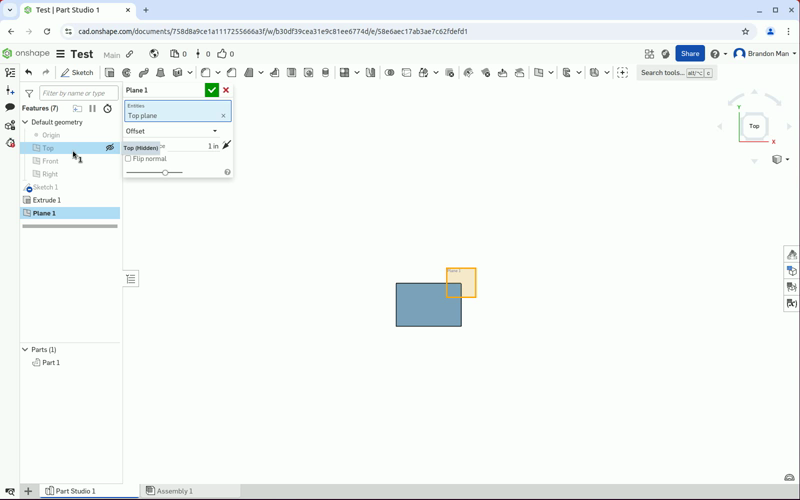
key(tab, 2)
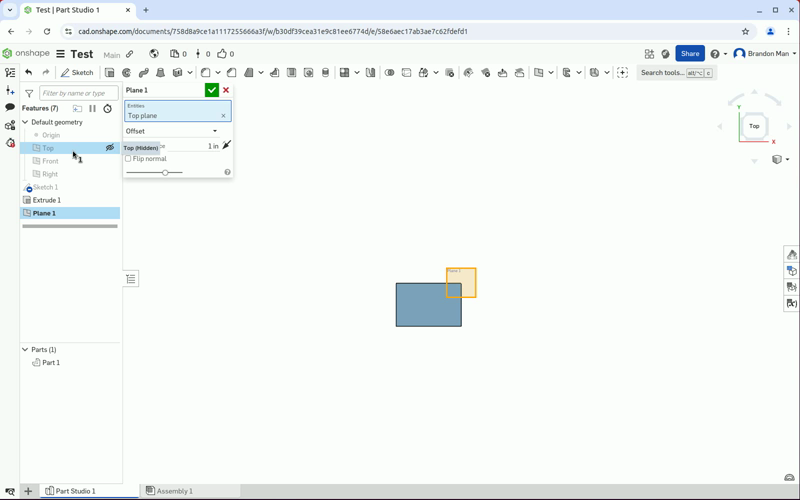
text(22.153)
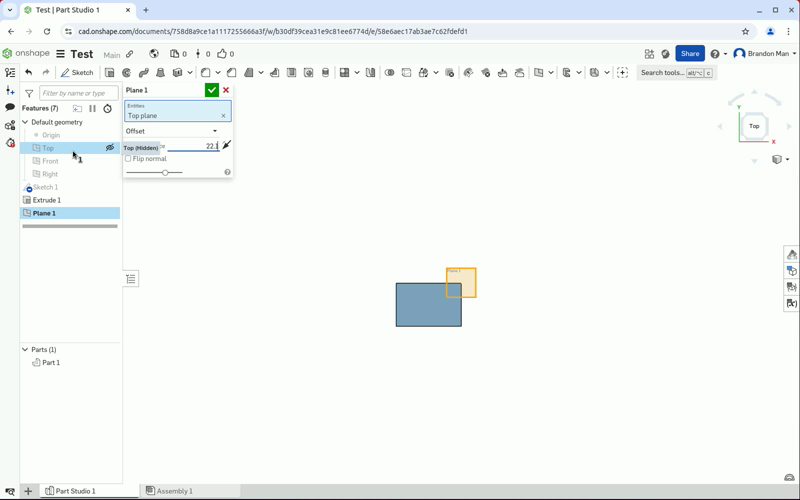
key(enter, 2)
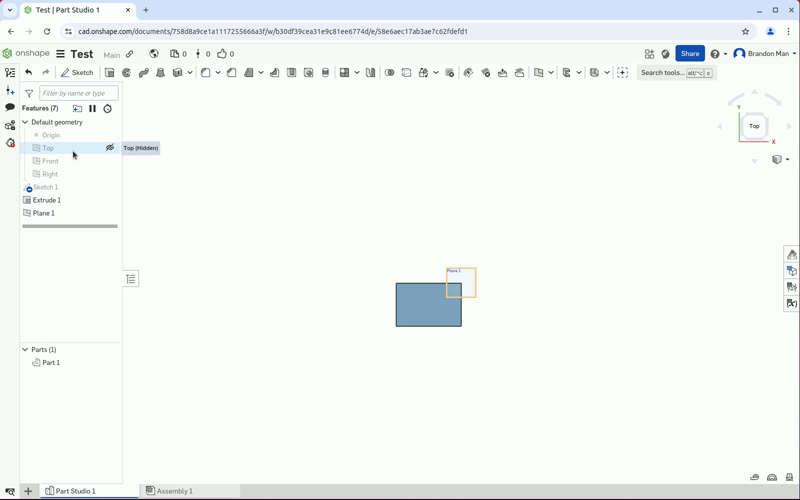
key(shift+s)
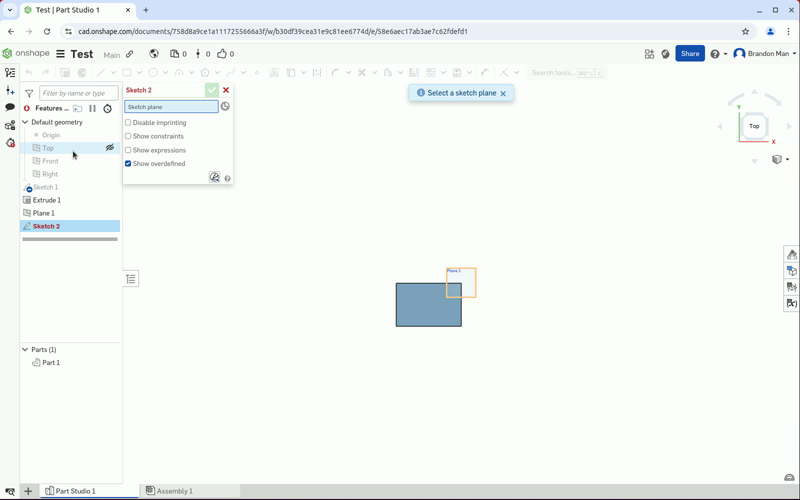
mouse_move(73, 215)
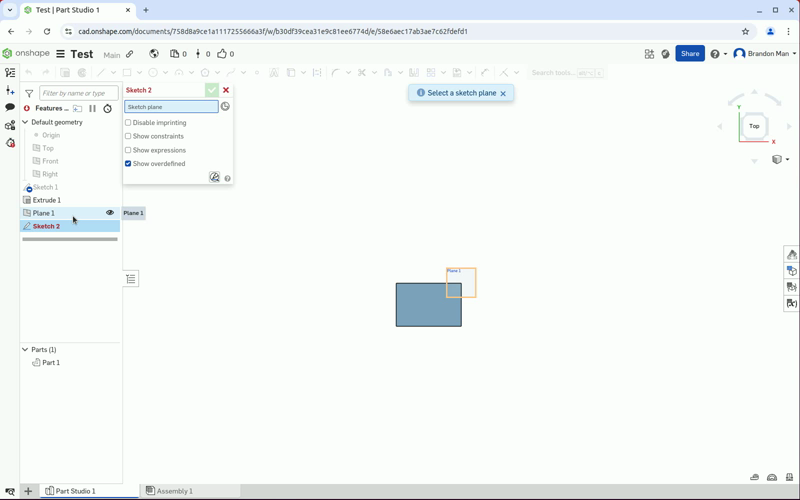
click(73, 215)
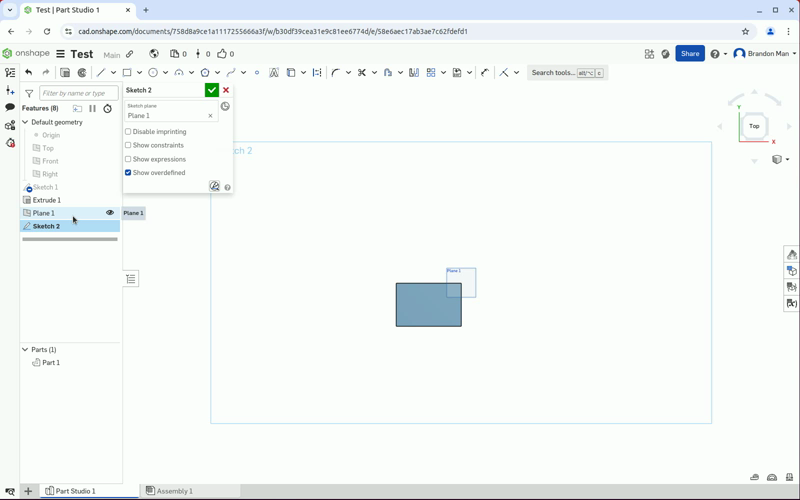
mouse_move(73, 352)
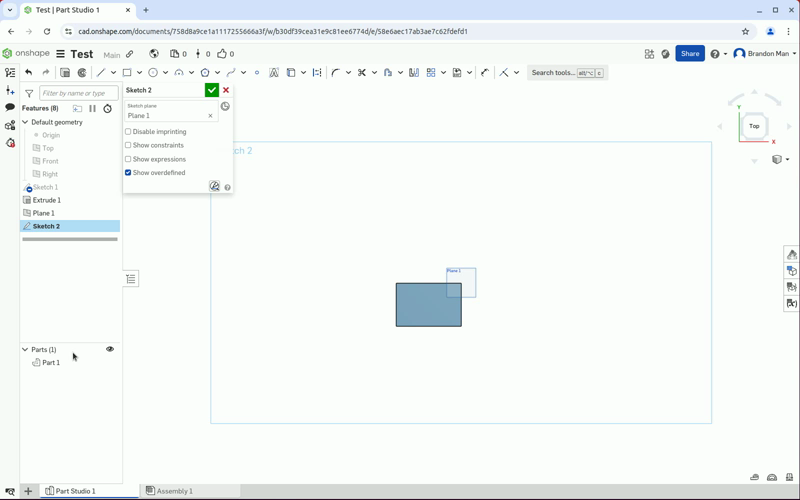
key(y)
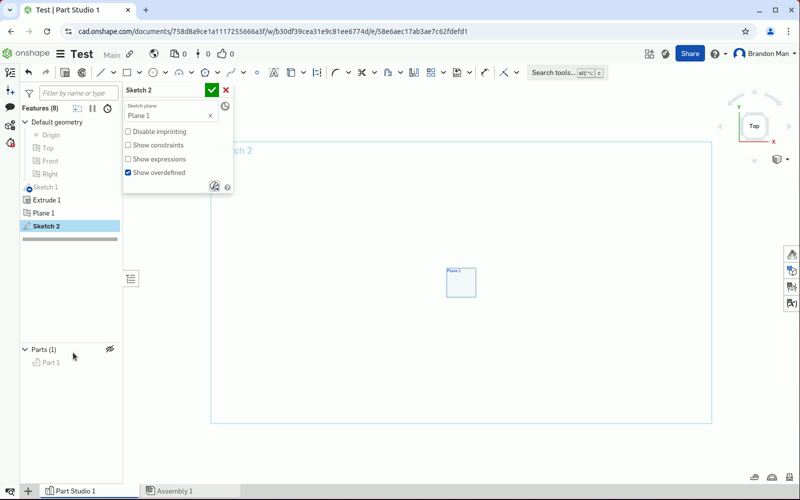
key(c)
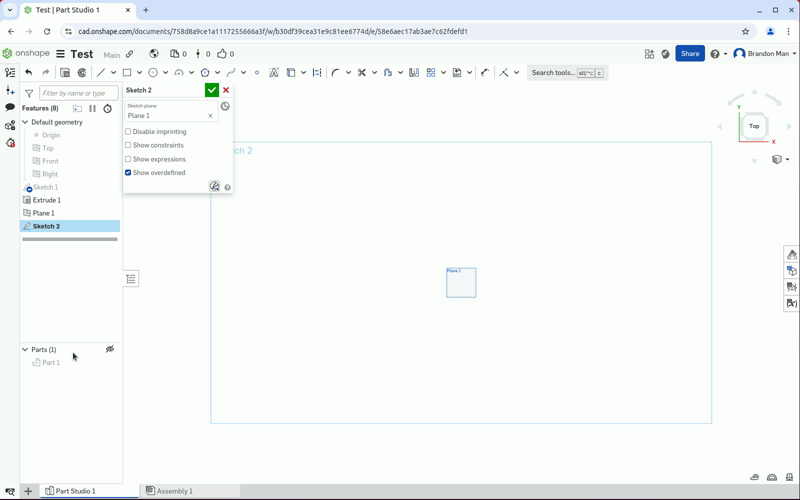
key_down(shift)
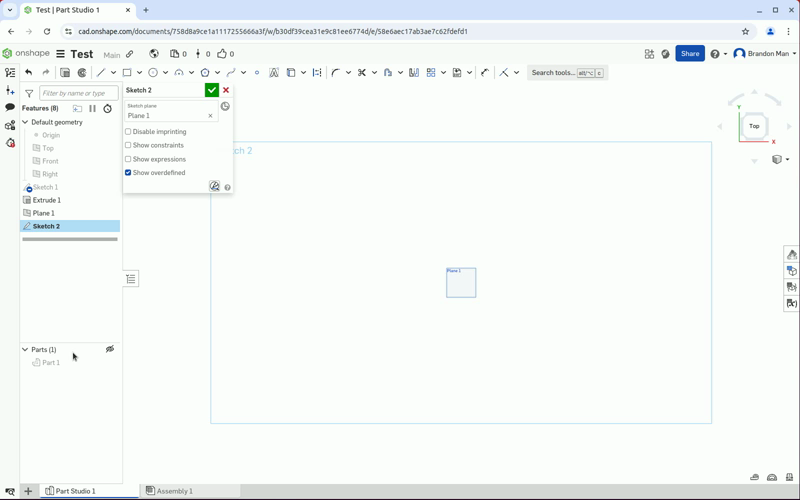
mouse_move(412, 304)
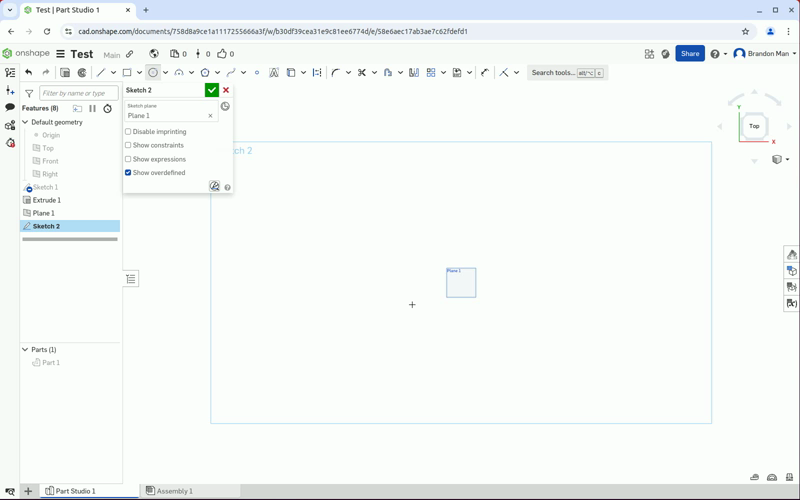
click(412, 304)
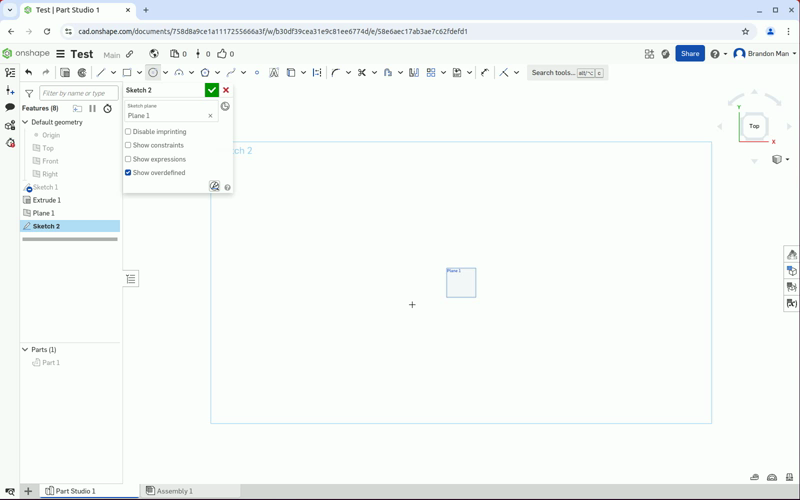
key_up(shift)
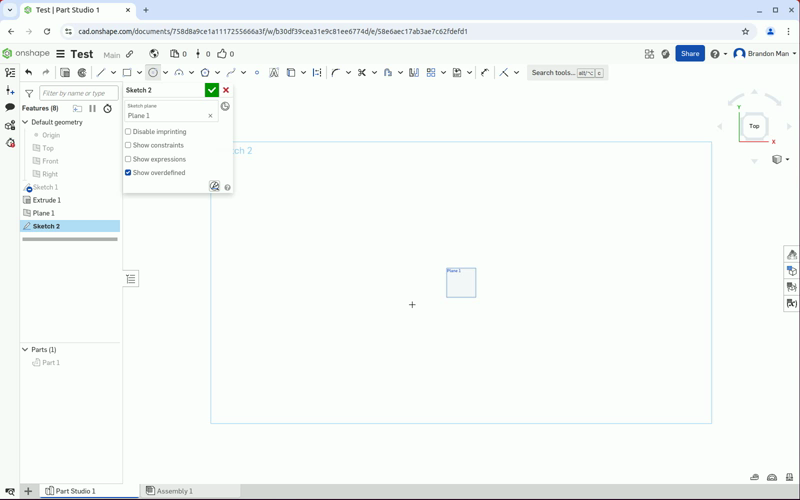
mouse_move(420, 304)
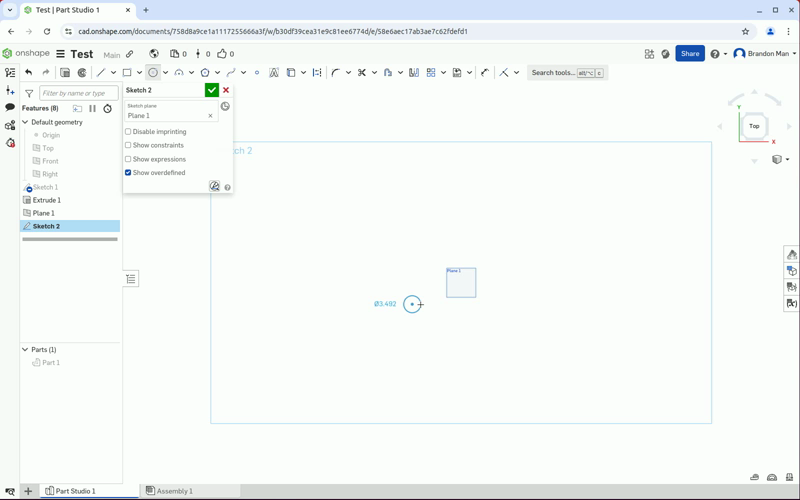
click(420, 304)
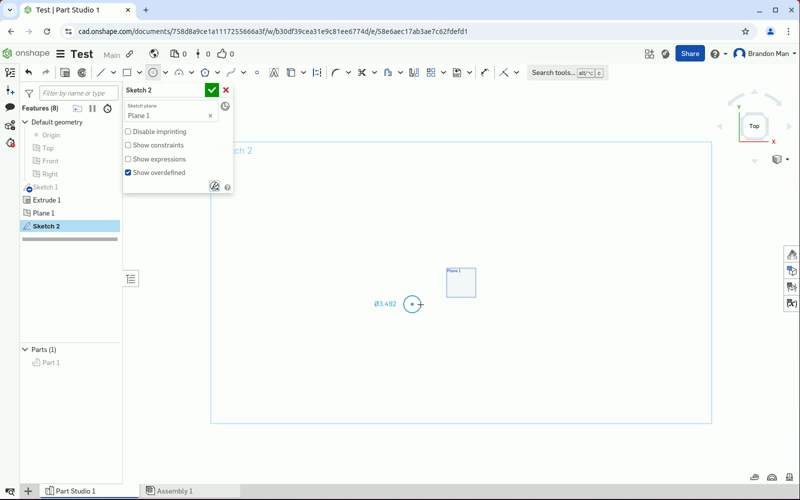
key(esc)
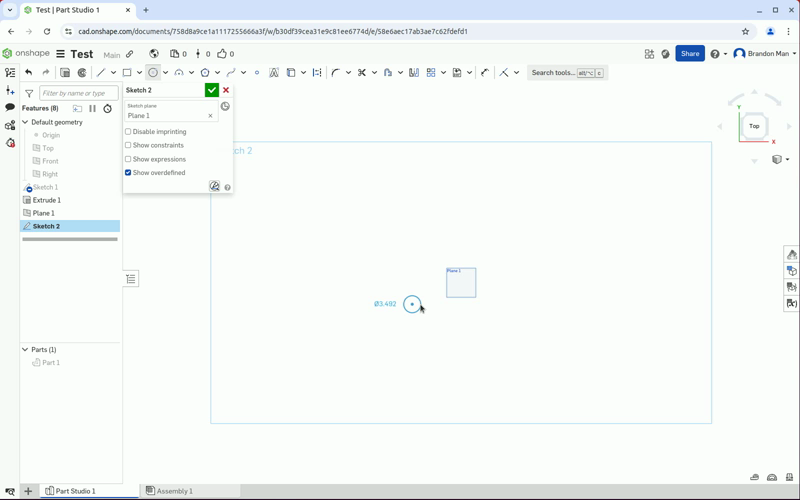
key(c)
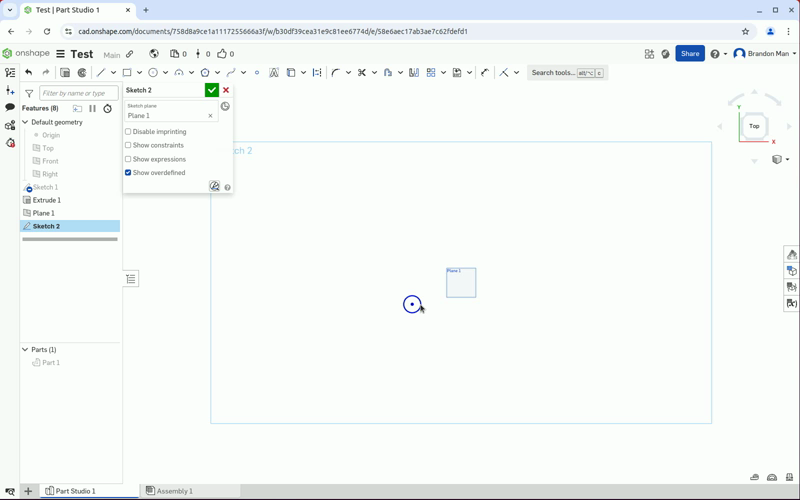
key_down(shift)
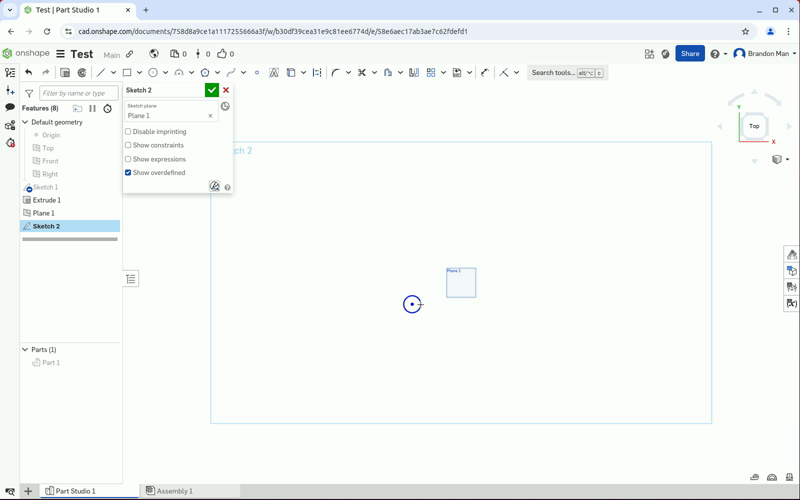
mouse_move(412, 304)
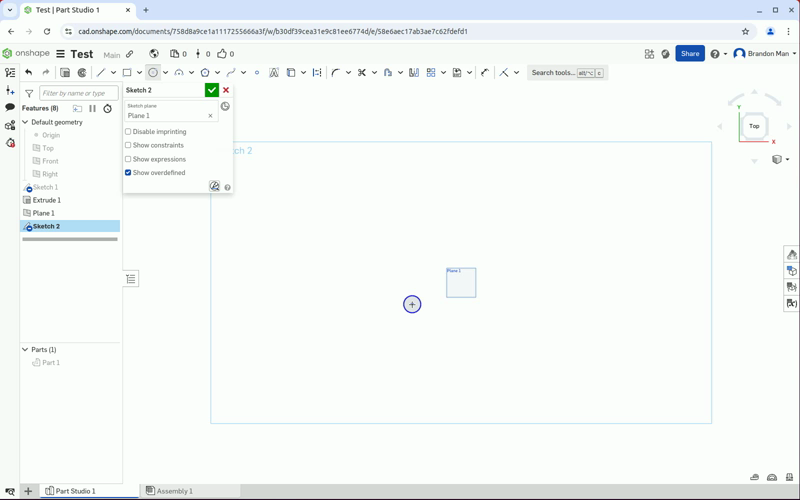
click(412, 304)
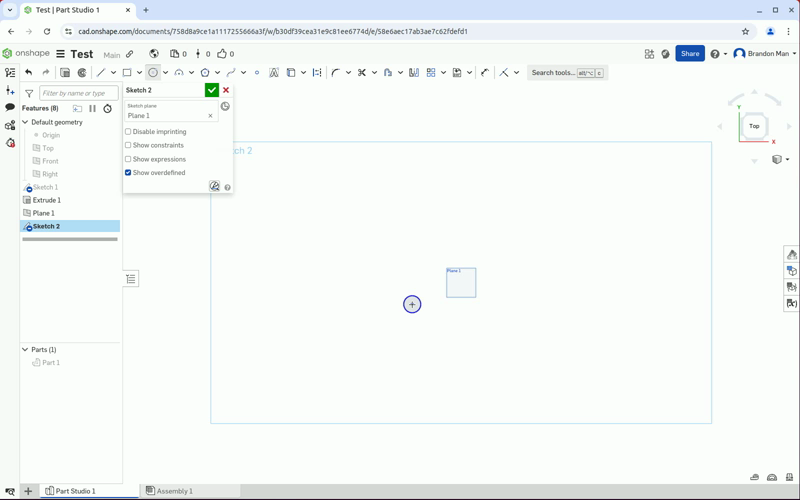
key_up(shift)
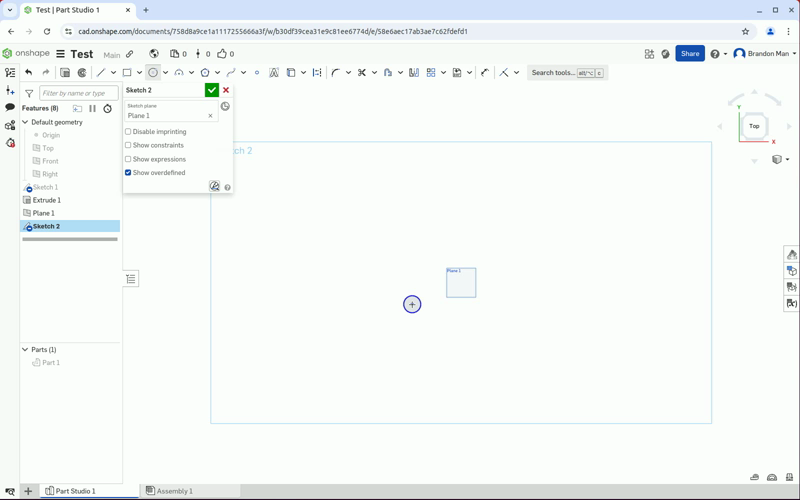
mouse_move(420, 304)
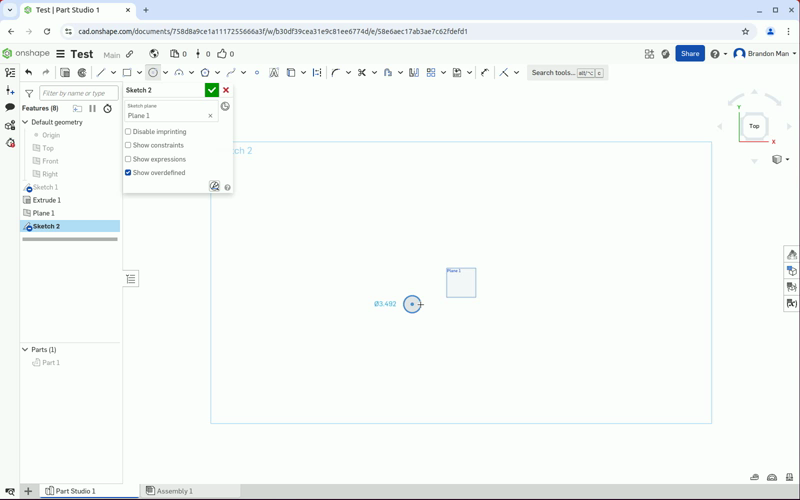
click(420, 304)
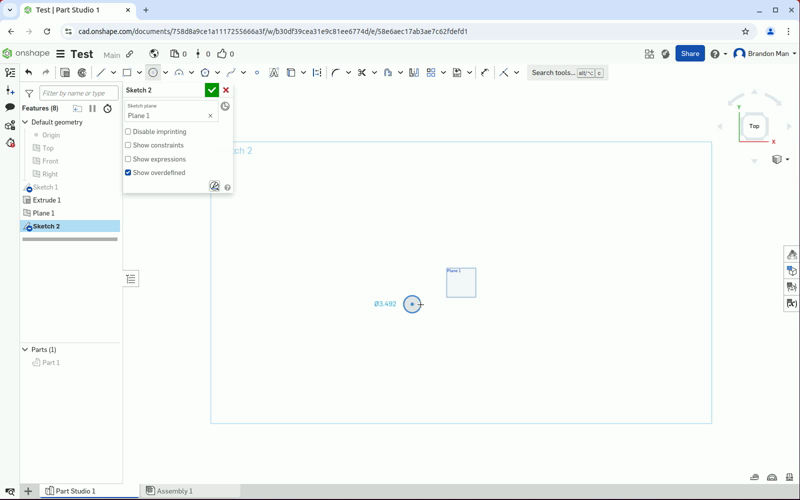
key(esc)
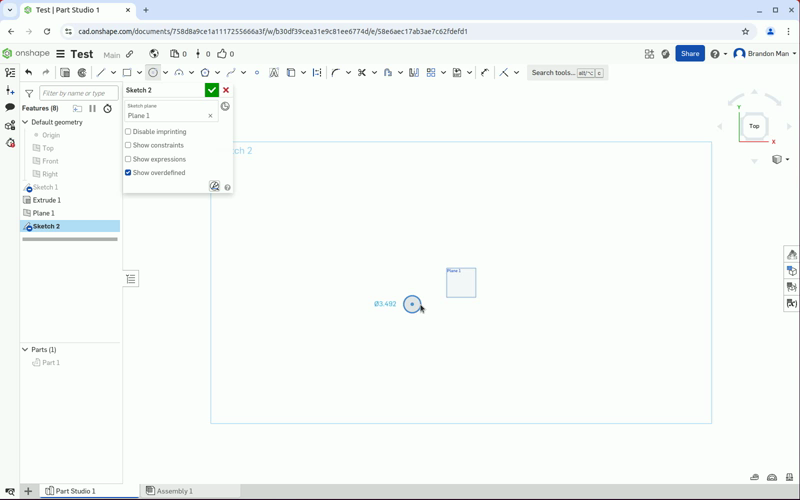
mouse_move(418, 298)
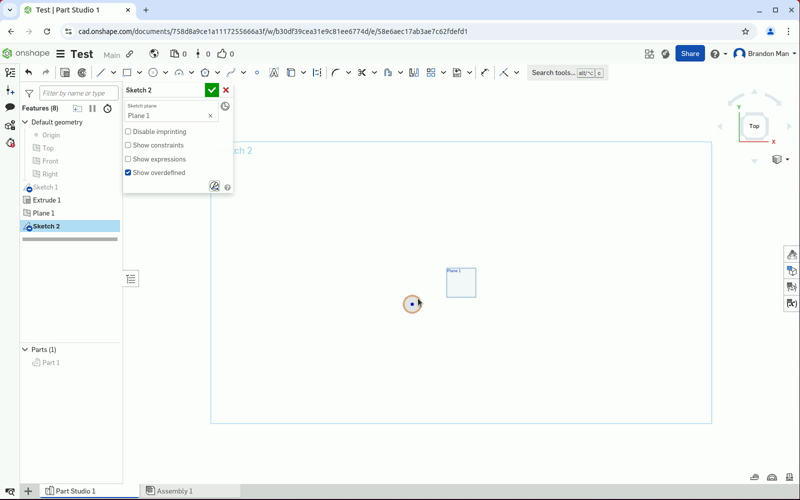
scroll(6)
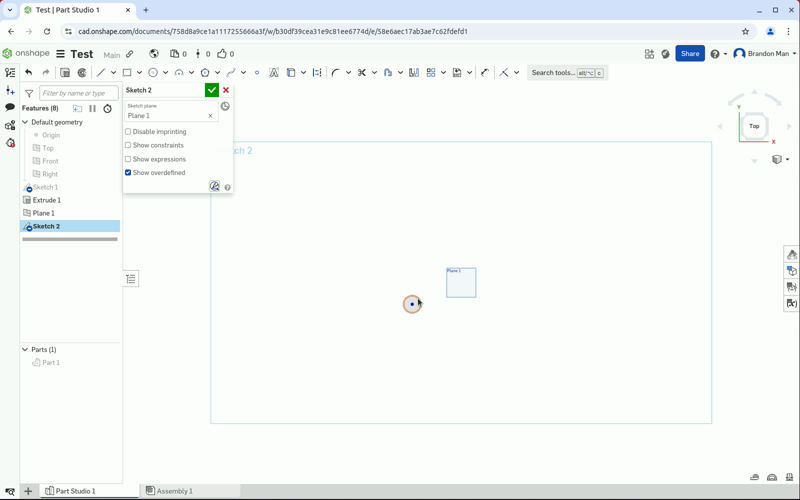
scroll(6)
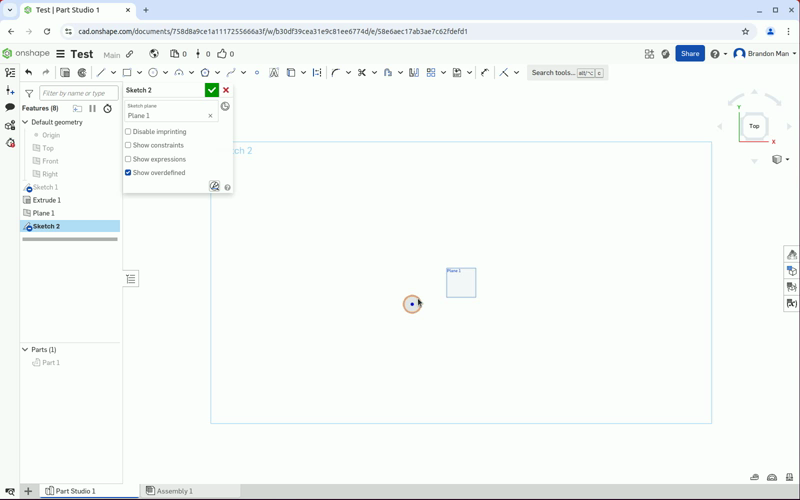
scroll(6)
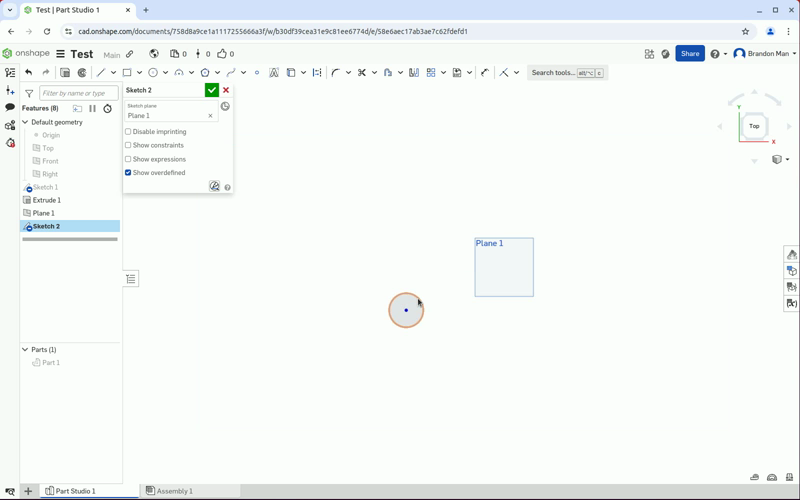
scroll(6)
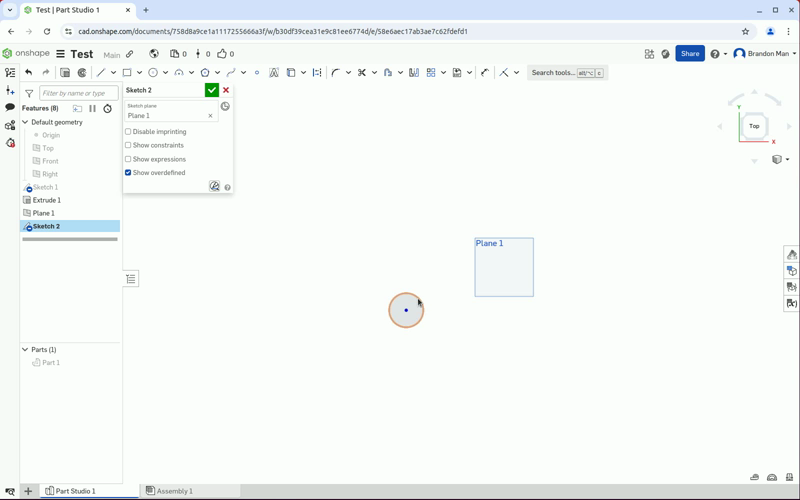
scroll(6)
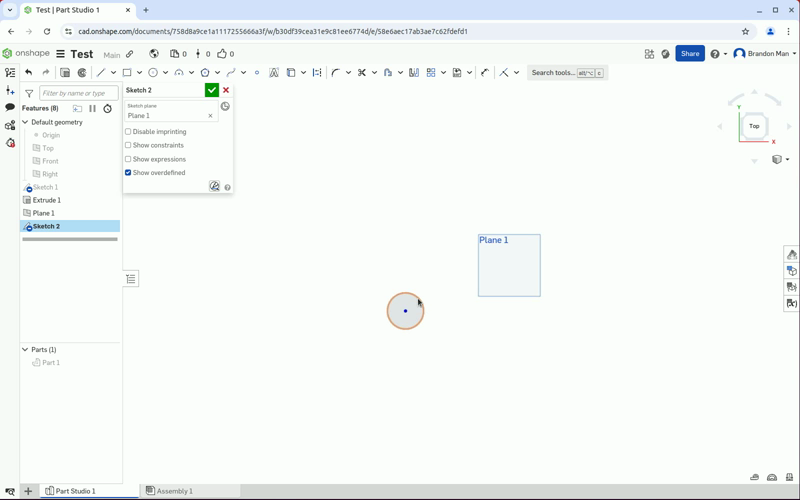
scroll(6)
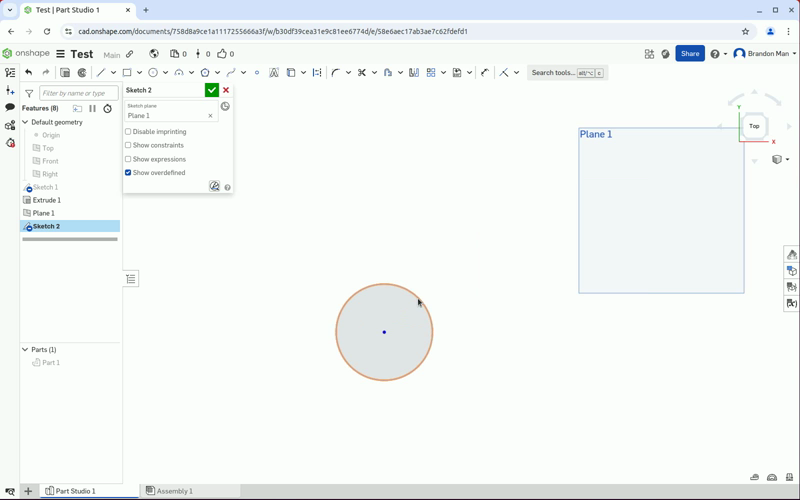
scroll(6)
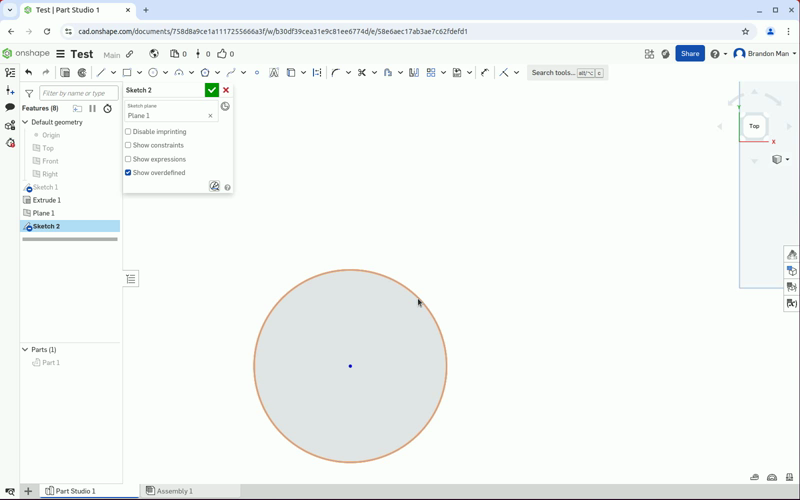
click(418, 298)
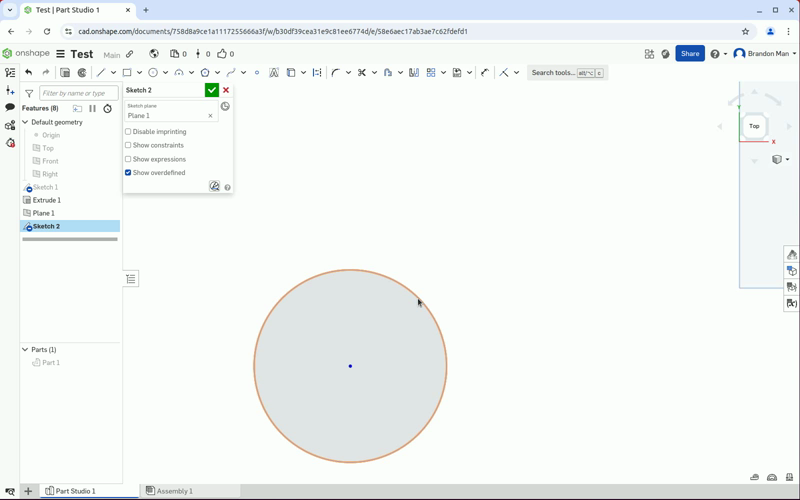
scroll(-6)
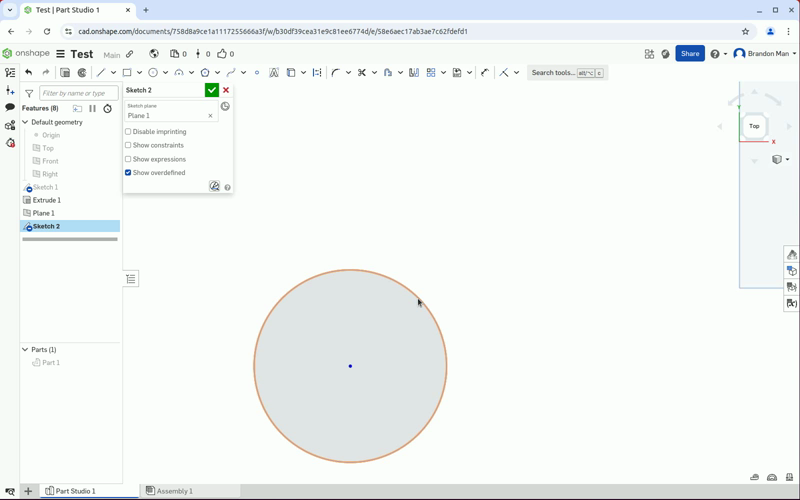
scroll(-6)
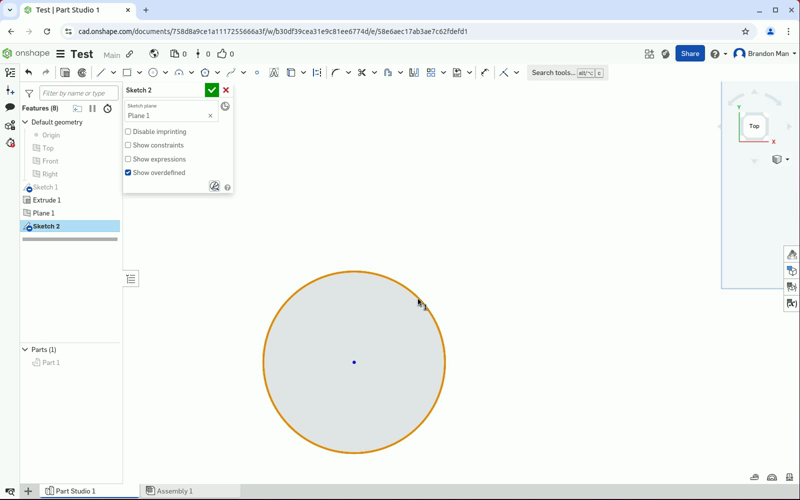
scroll(-6)
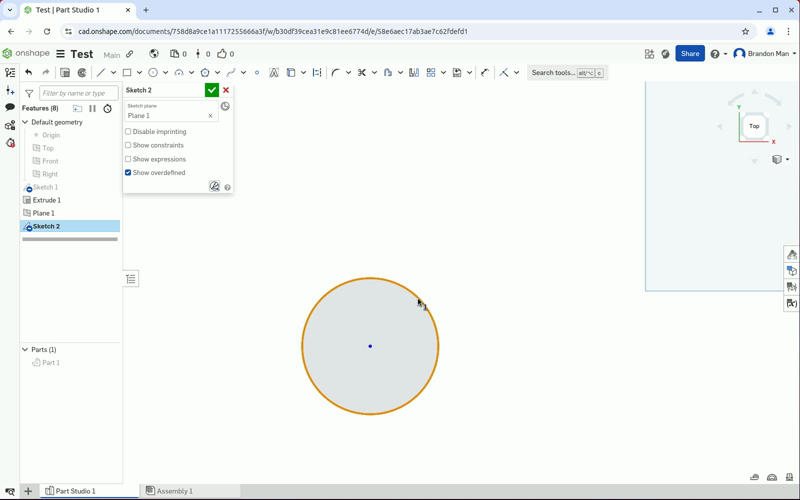
scroll(-6)
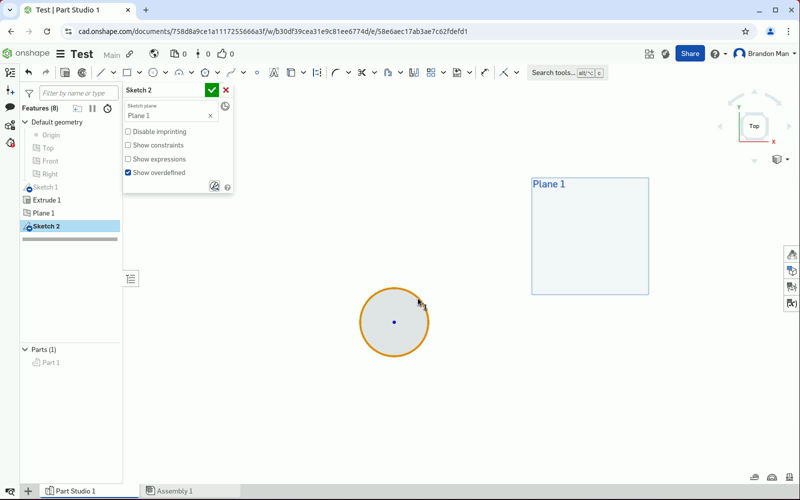
scroll(-6)
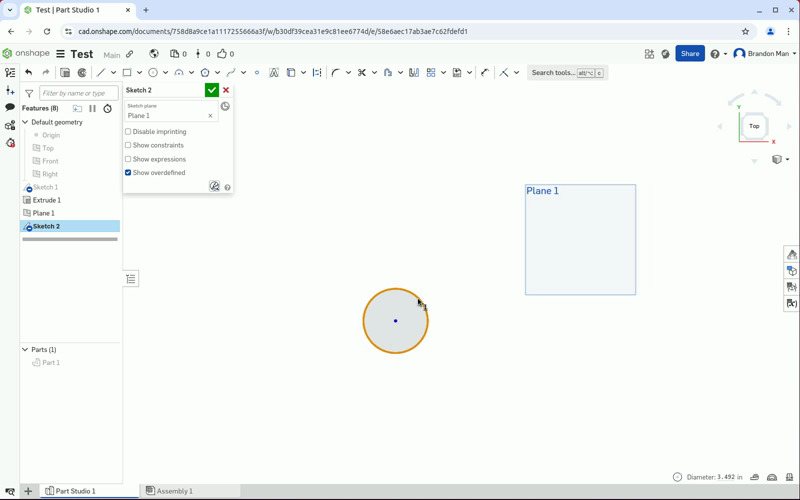
scroll(-6)
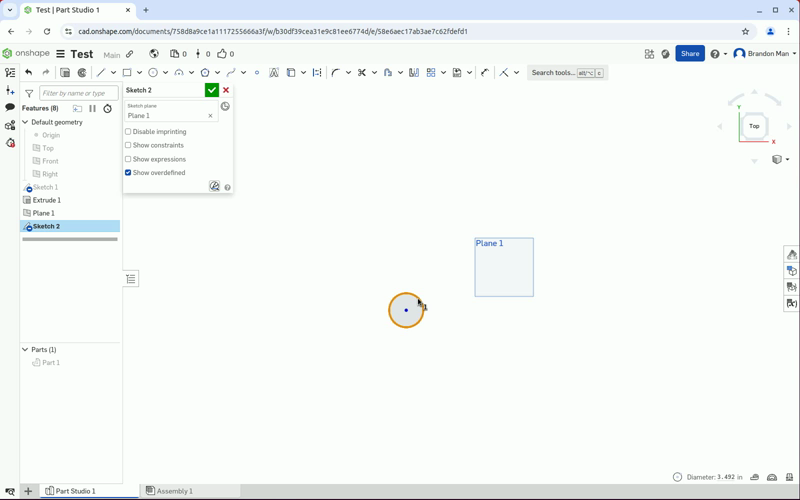
scroll(-6)
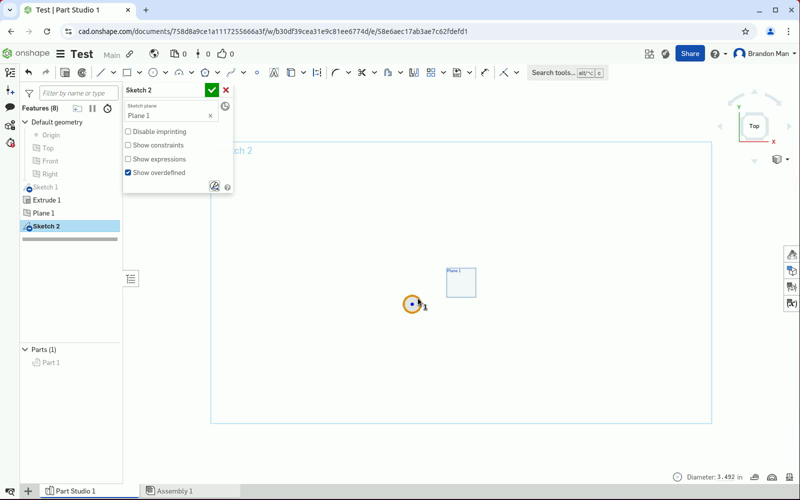
mouse_move(73, 352)
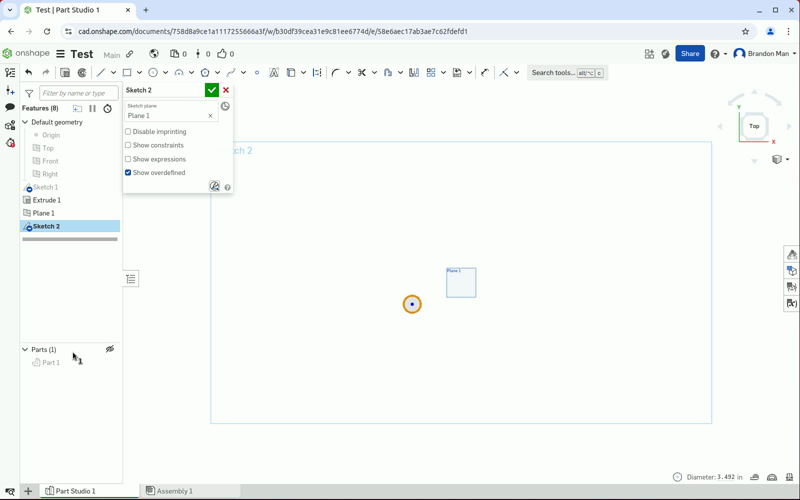
key(shift+y)
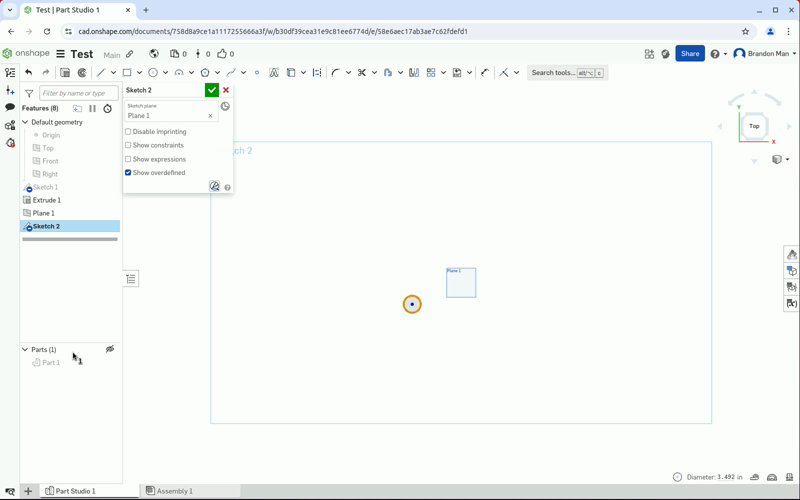
key(shift+e)
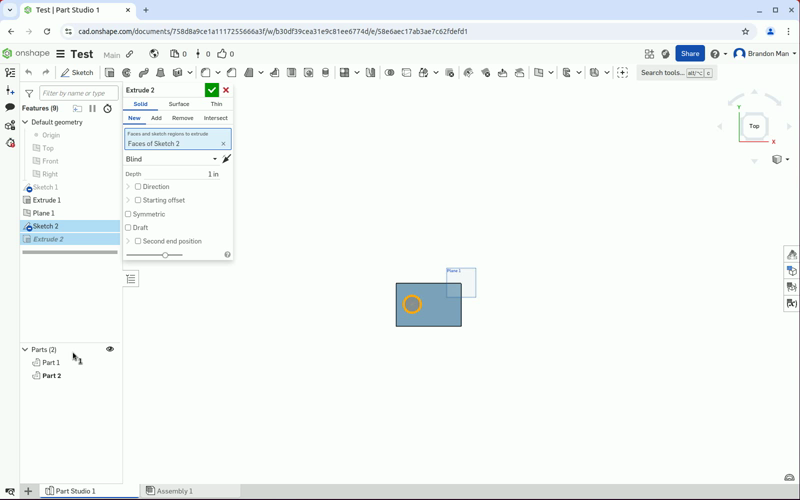
mouse_move(143, 106)
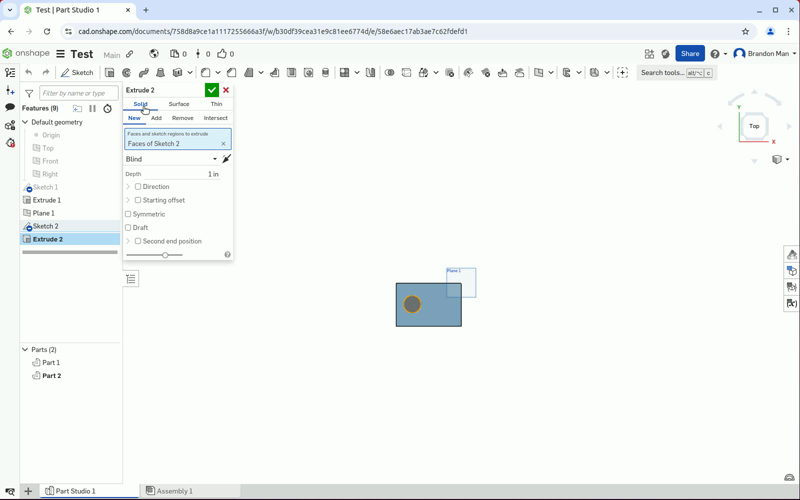
click(143, 106)
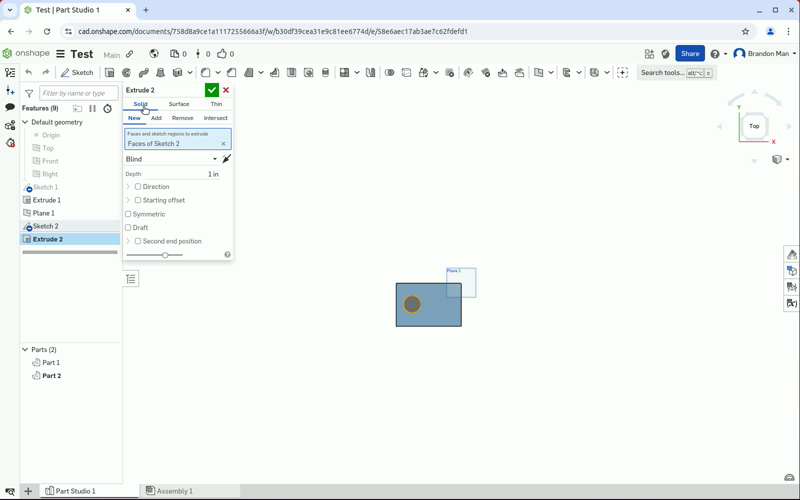
mouse_move(137, 120)
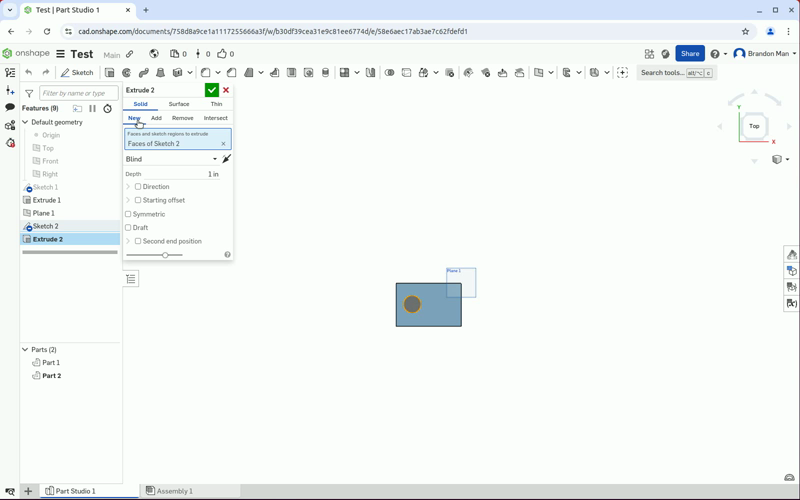
click(137, 120)
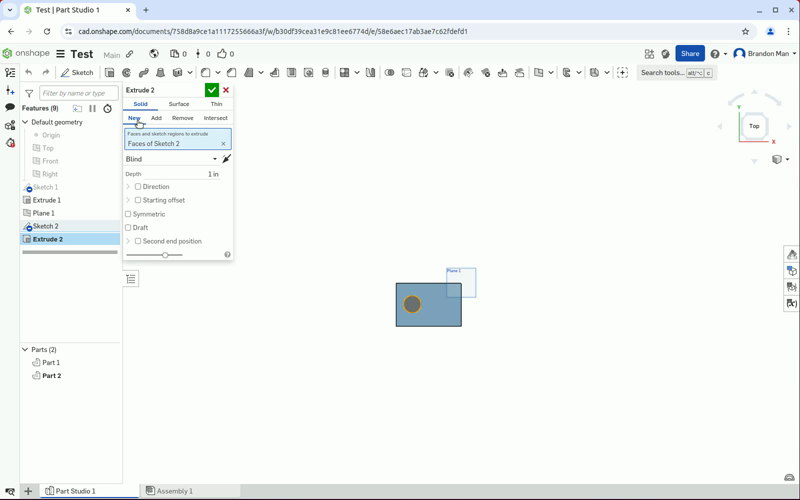
key(tab, 4)
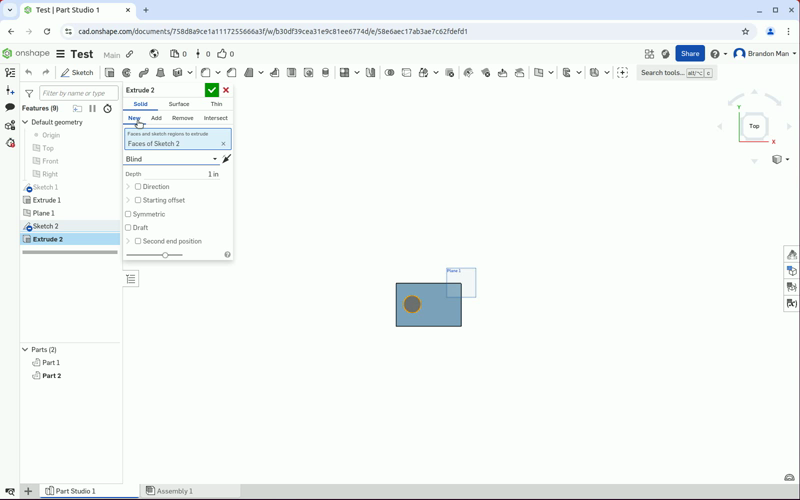
text(0.963)
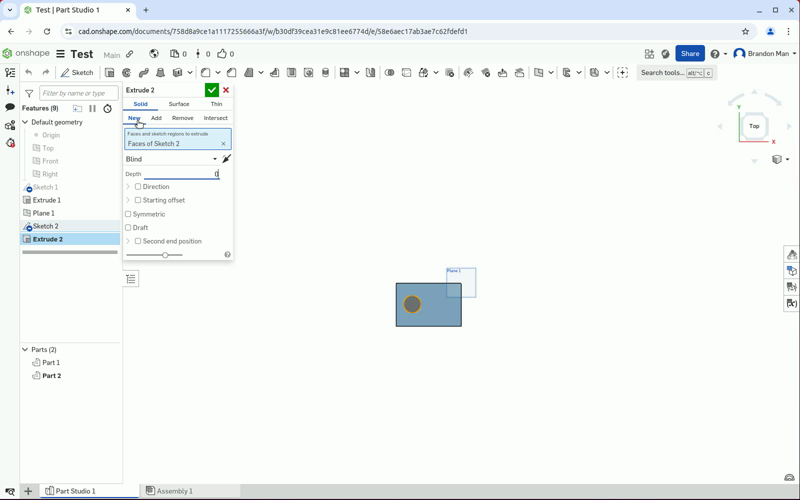
key(enter)
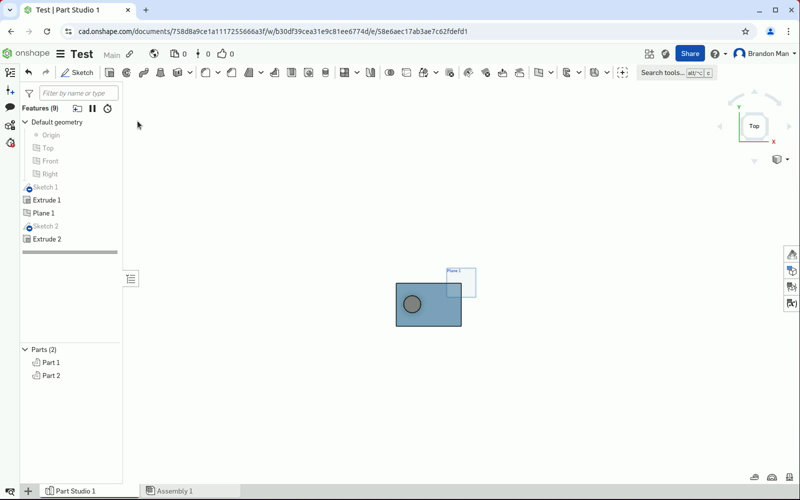
key(shift+h)
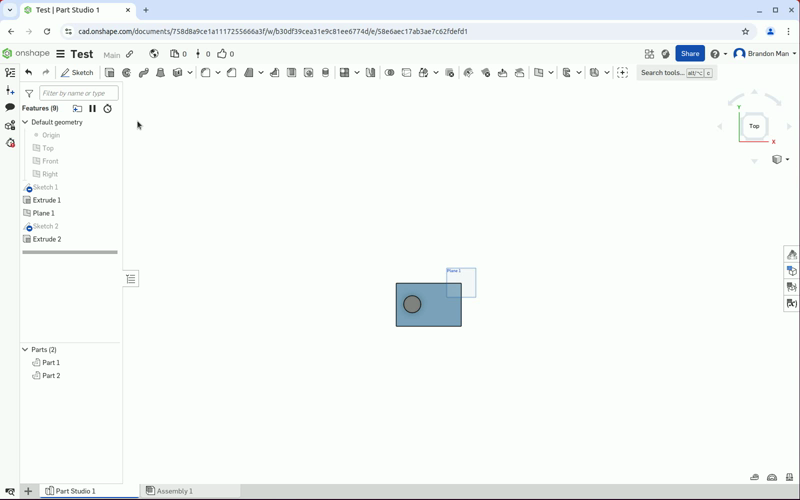
key(shift+h)
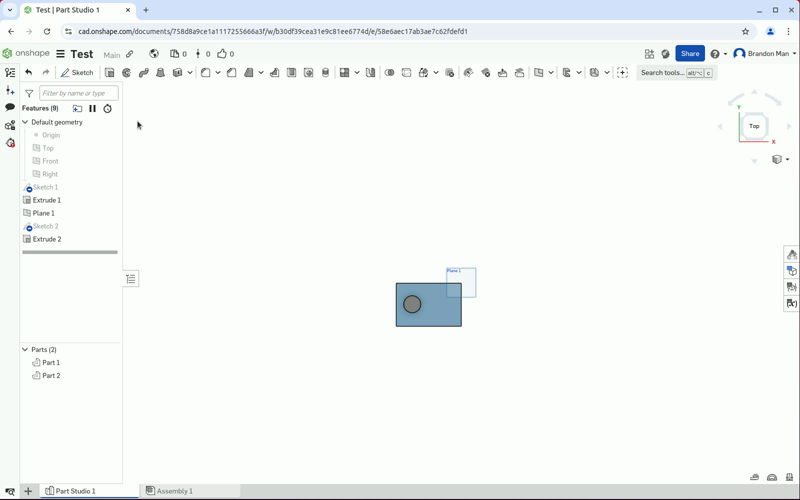
mouse_move(73, 189)
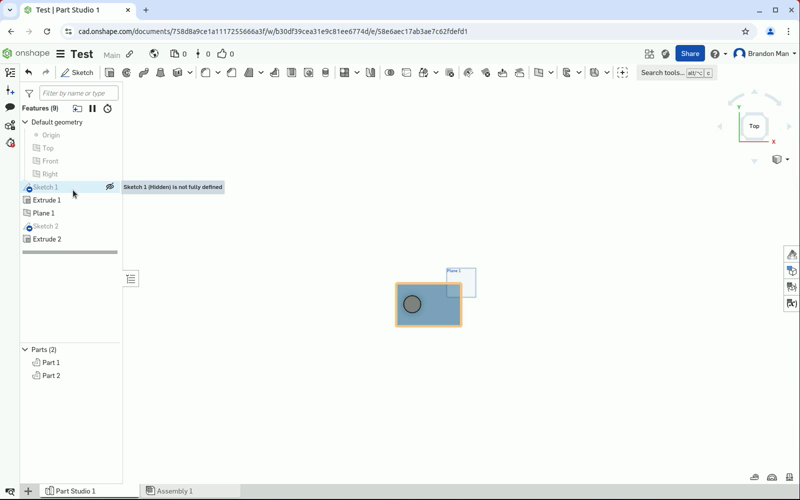
click(73, 189)
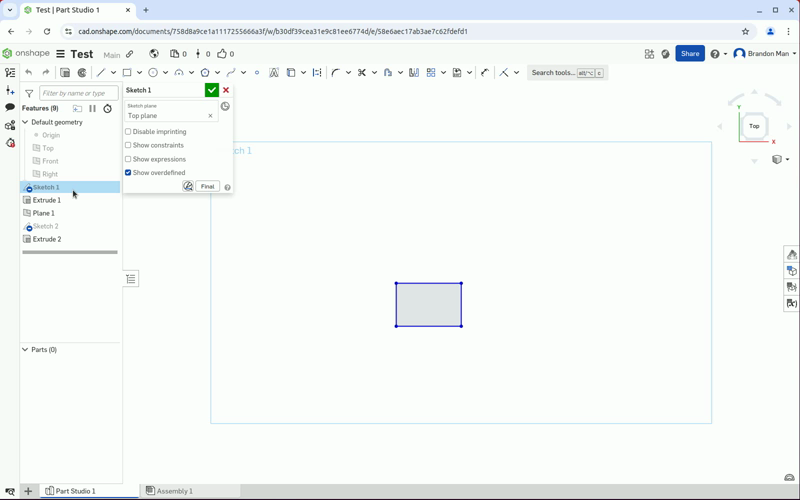
mouse_move(229, 92)
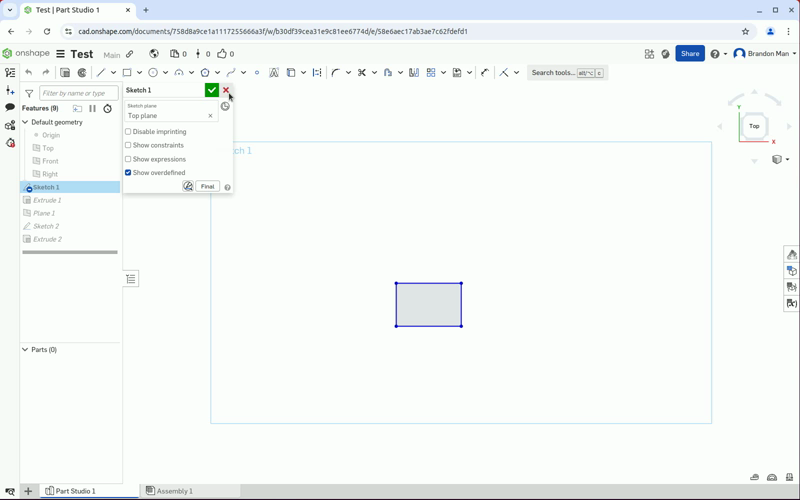
click(229, 92)
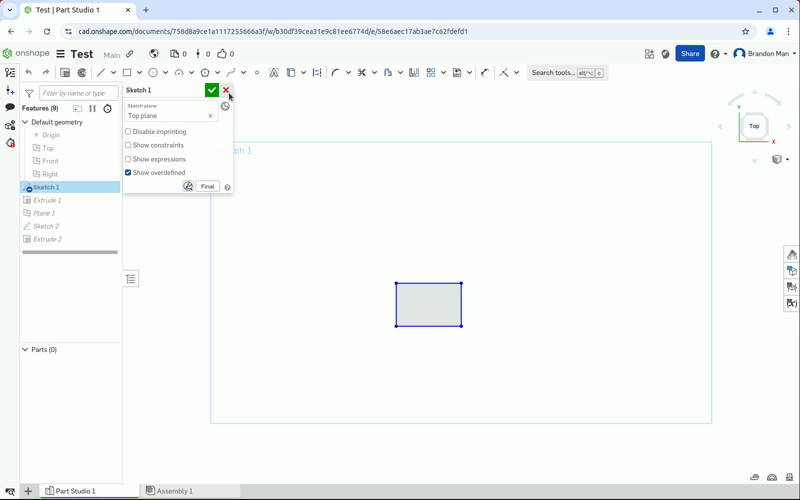
key(shift+s)
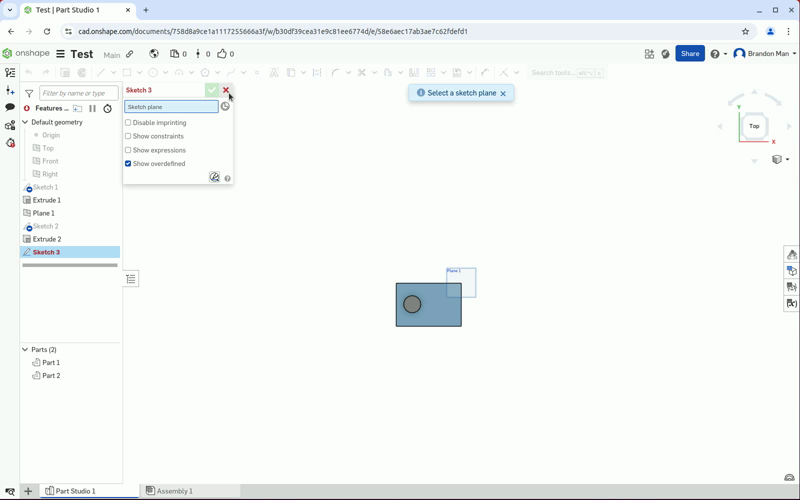
mouse_move(73, 215)
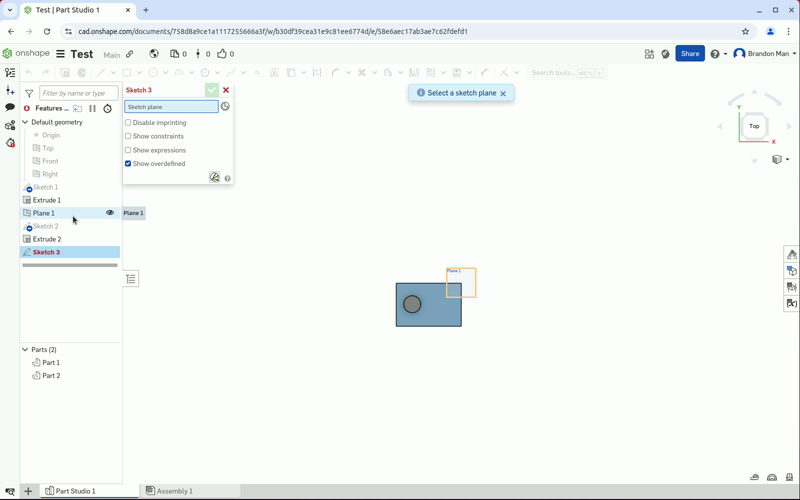
click(73, 215)
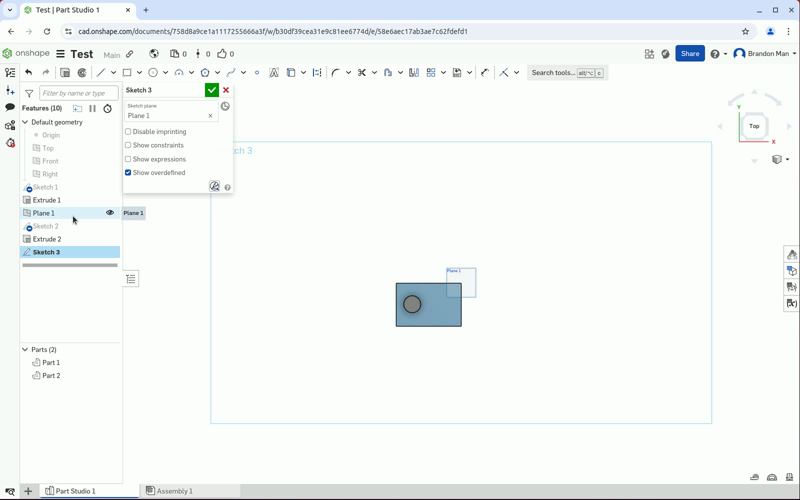
mouse_move(73, 352)
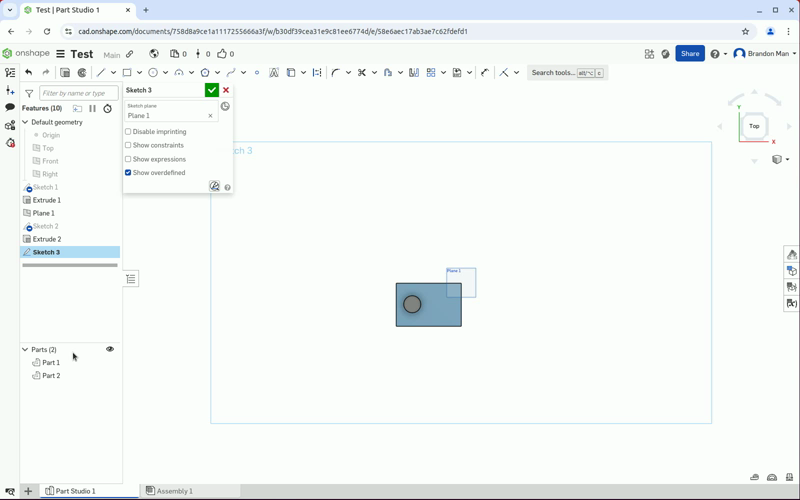
key(y)
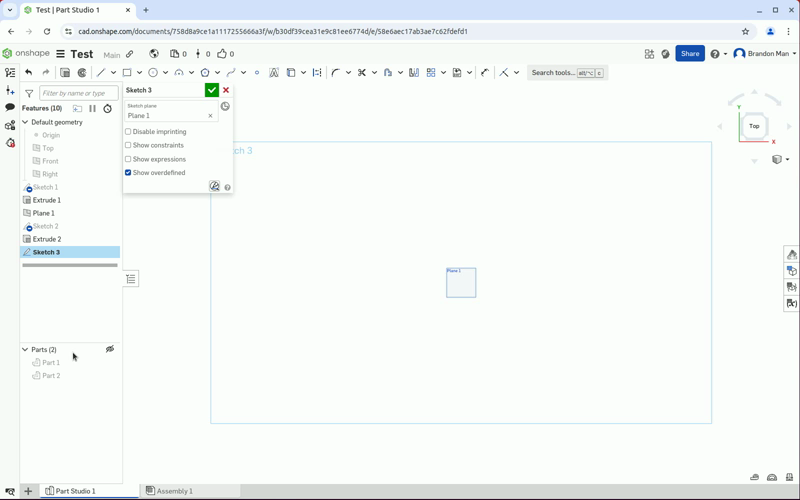
key(c)
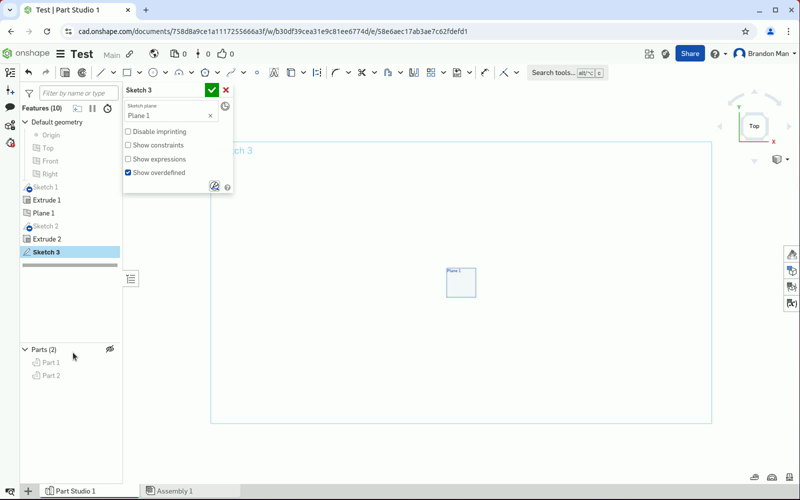
key_down(shift)
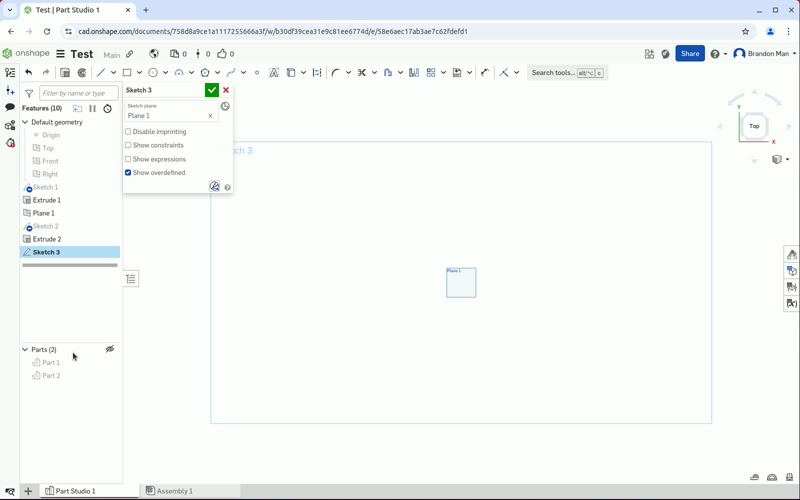
mouse_move(445, 304)
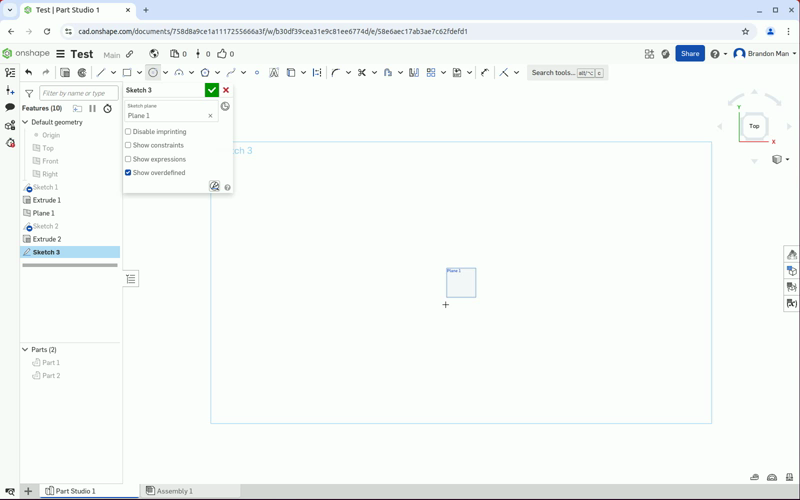
click(445, 304)
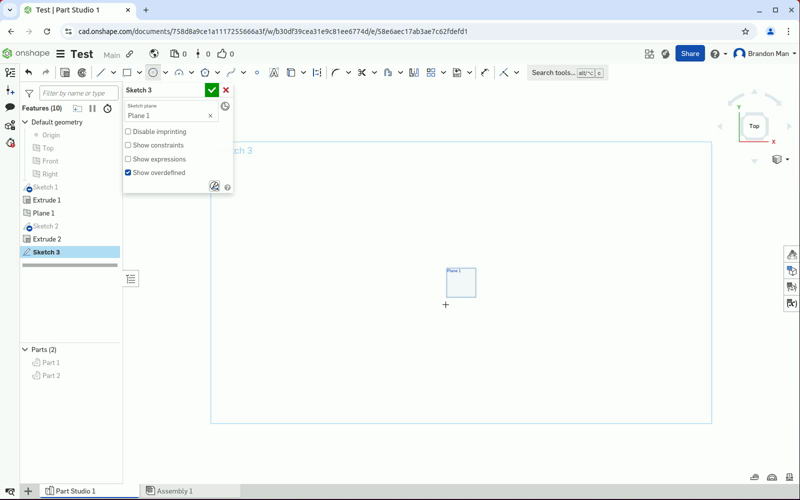
key_up(shift)
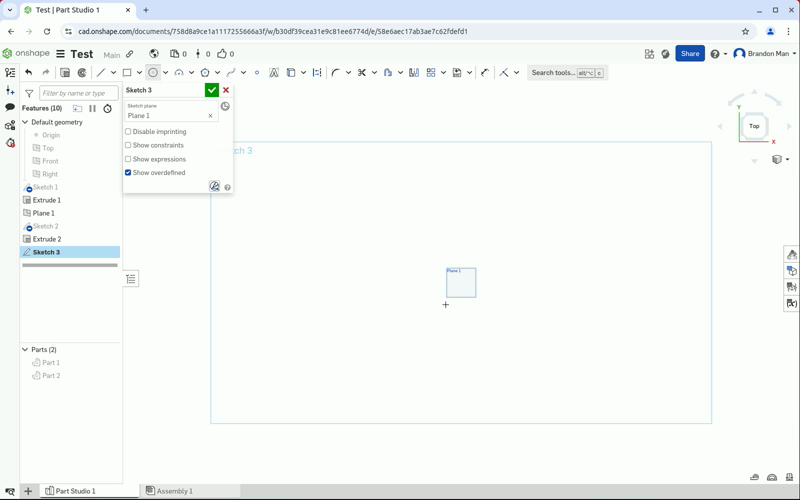
mouse_move(454, 304)
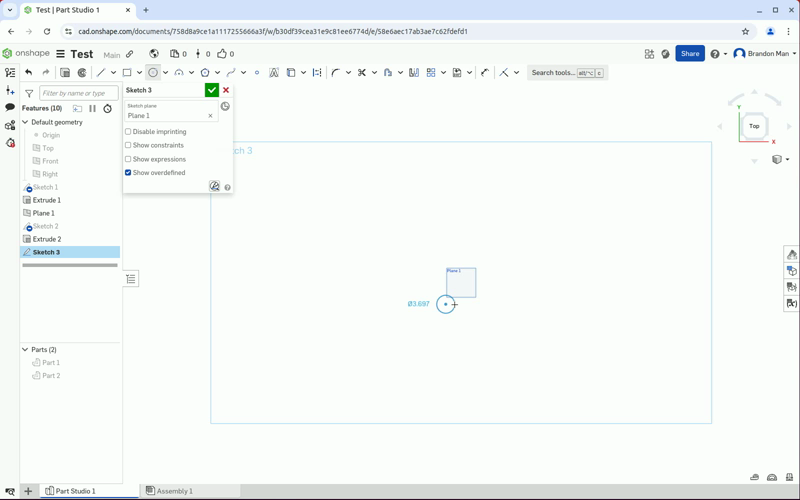
click(454, 304)
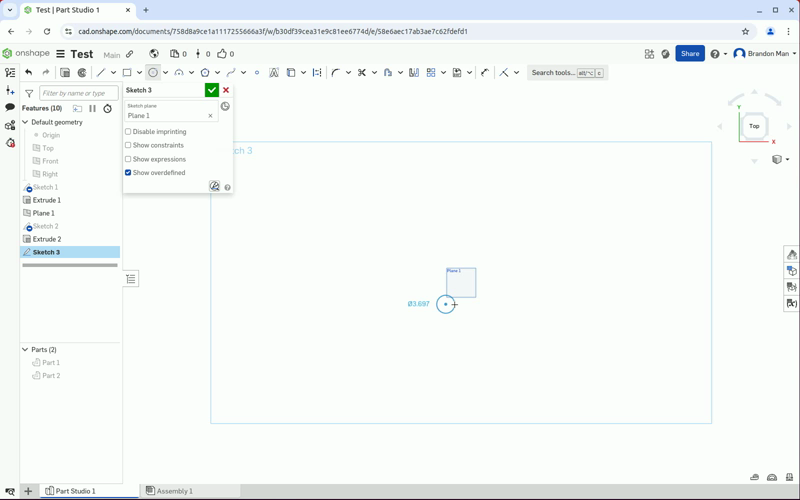
key(esc)
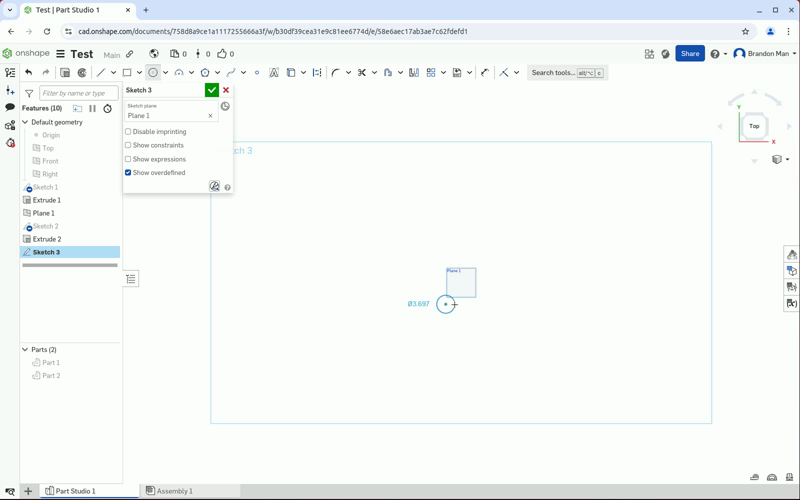
key(c)
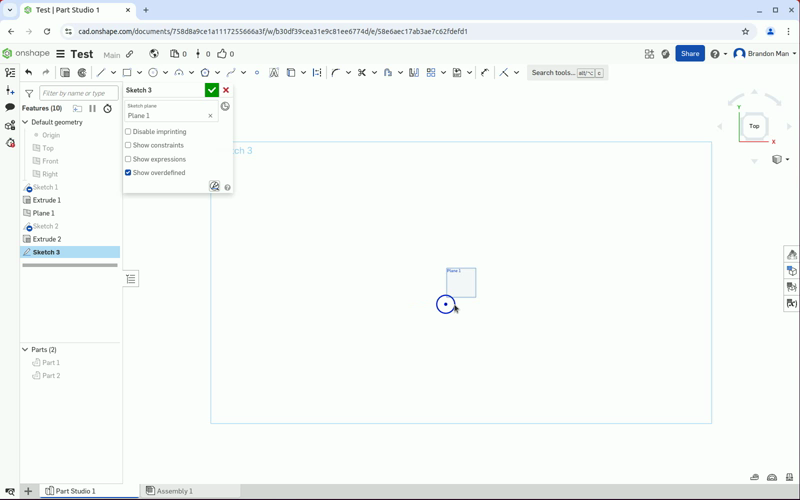
key_down(shift)
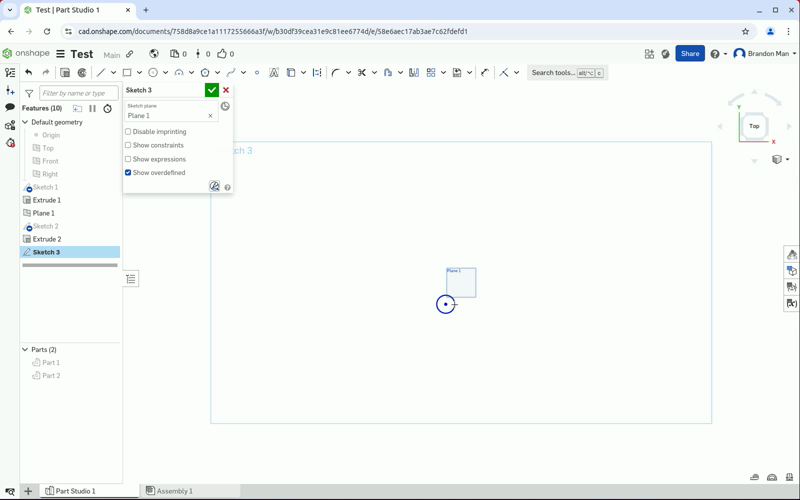
mouse_move(445, 304)
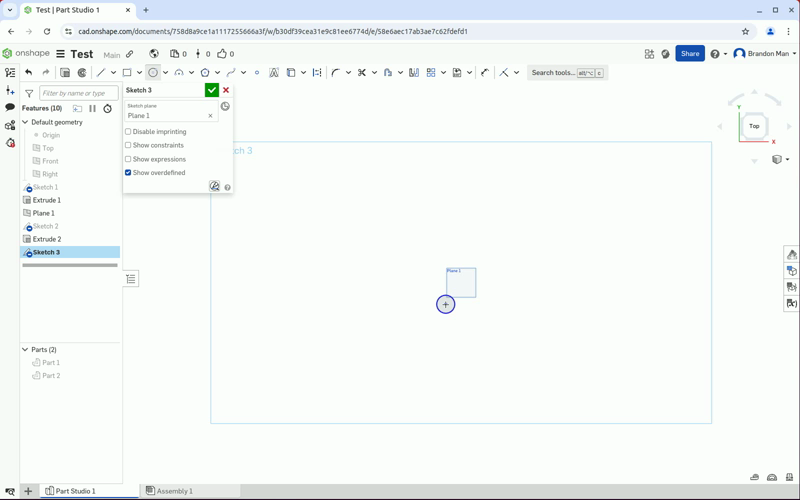
click(445, 304)
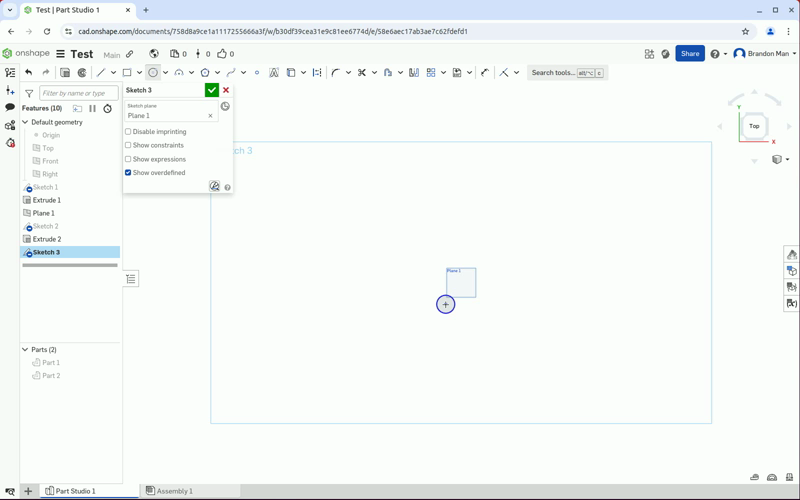
key_up(shift)
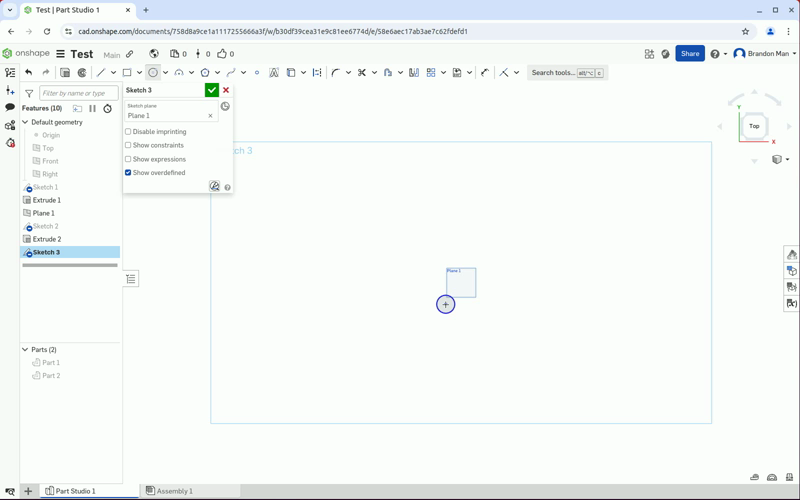
mouse_move(454, 304)
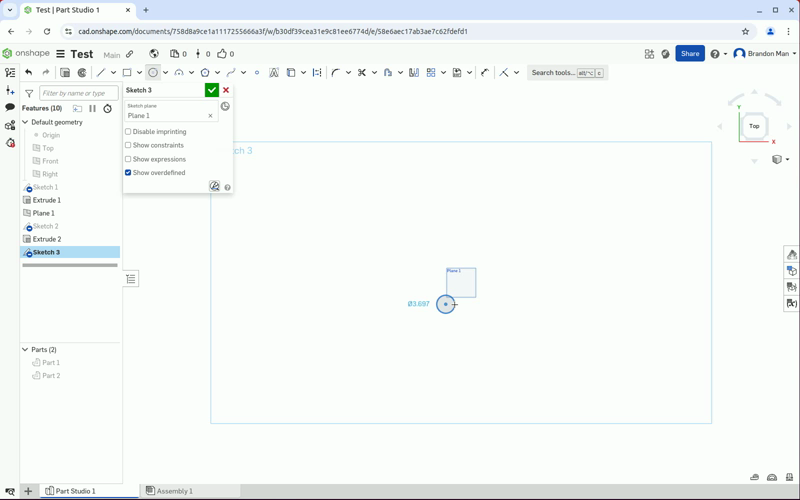
click(454, 304)
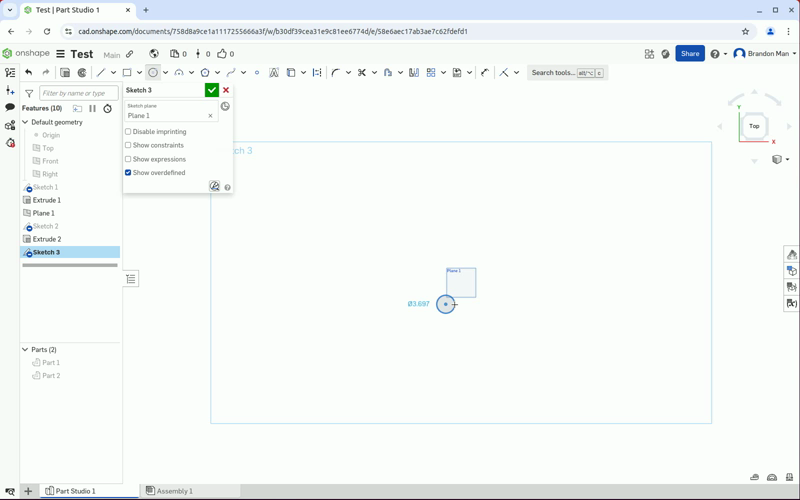
key(esc)
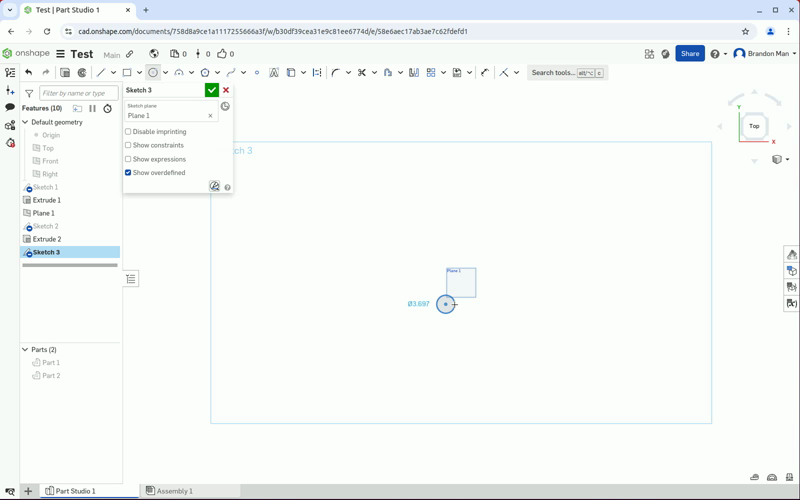
mouse_move(436, 305)
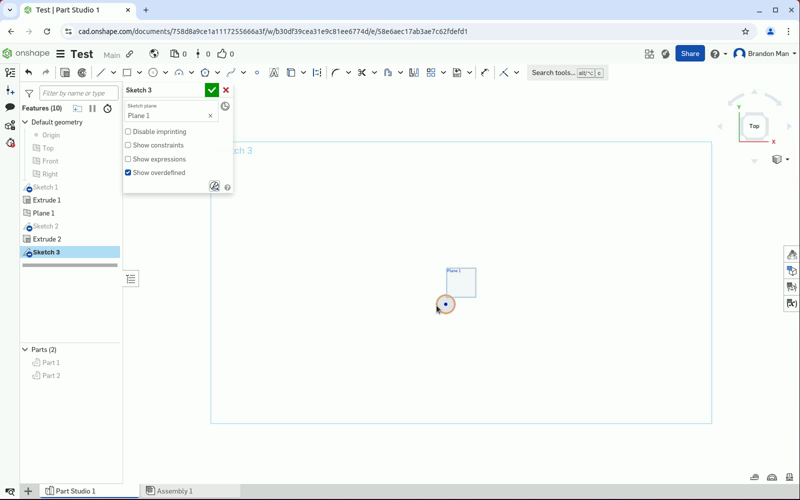
scroll(6)
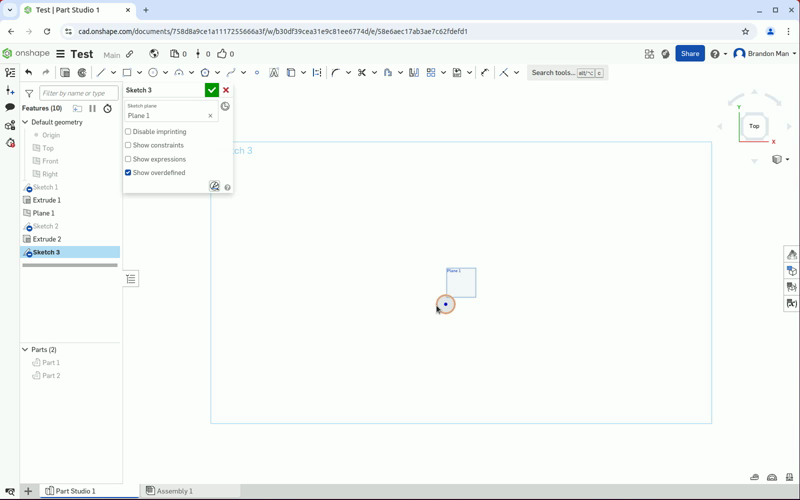
scroll(6)
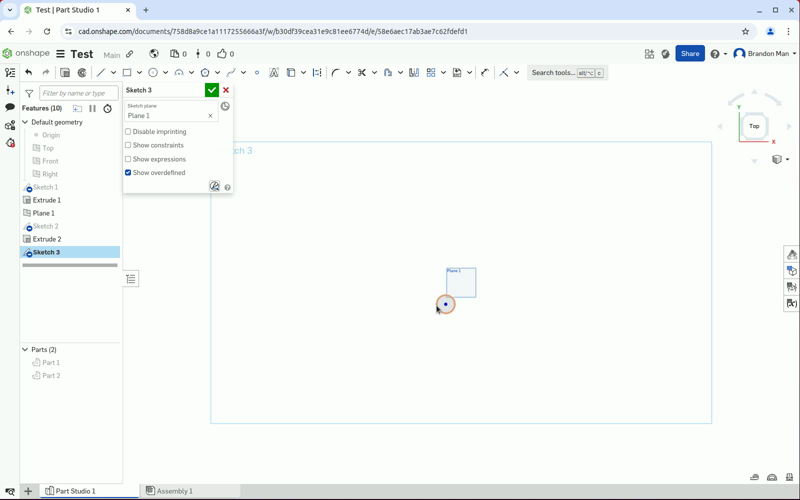
scroll(6)
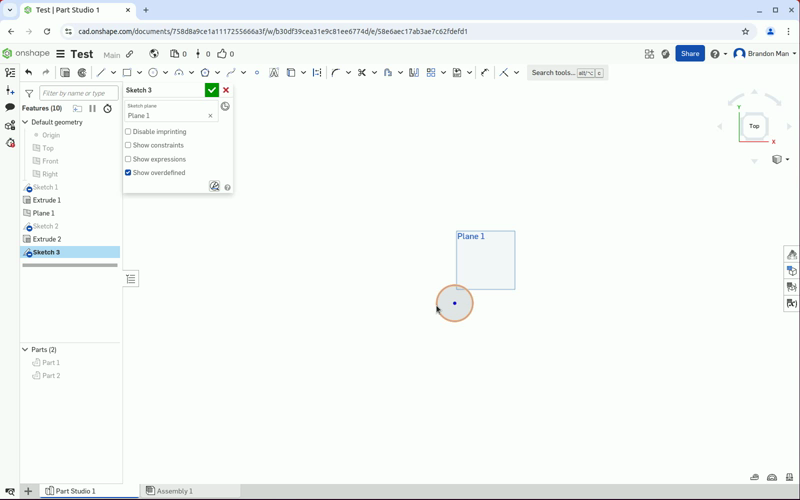
scroll(6)
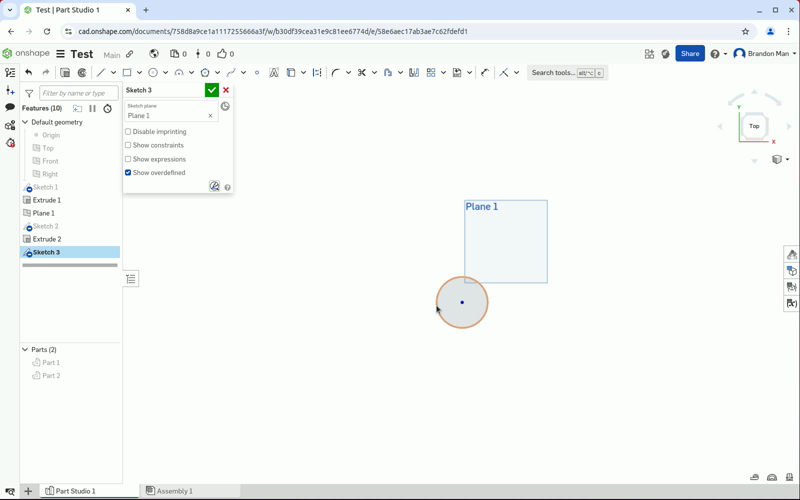
scroll(6)
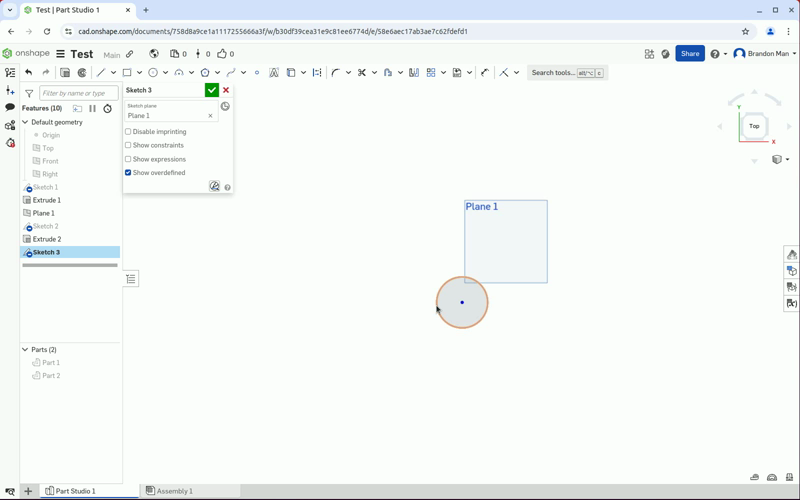
scroll(6)
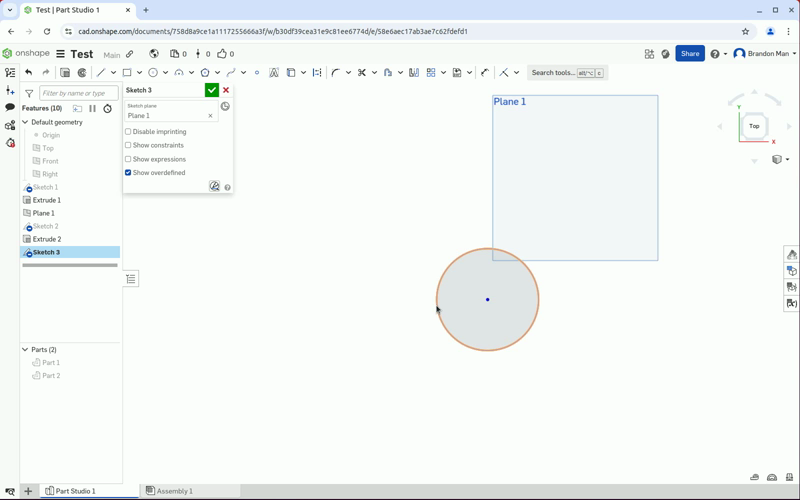
scroll(6)
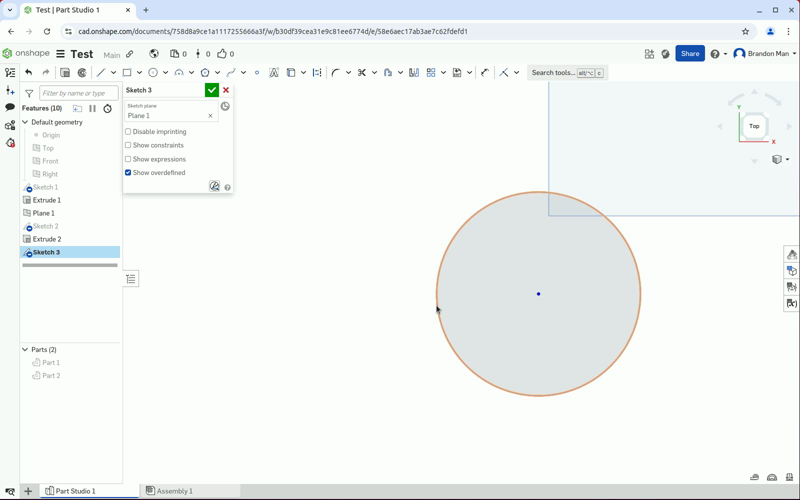
click(436, 305)
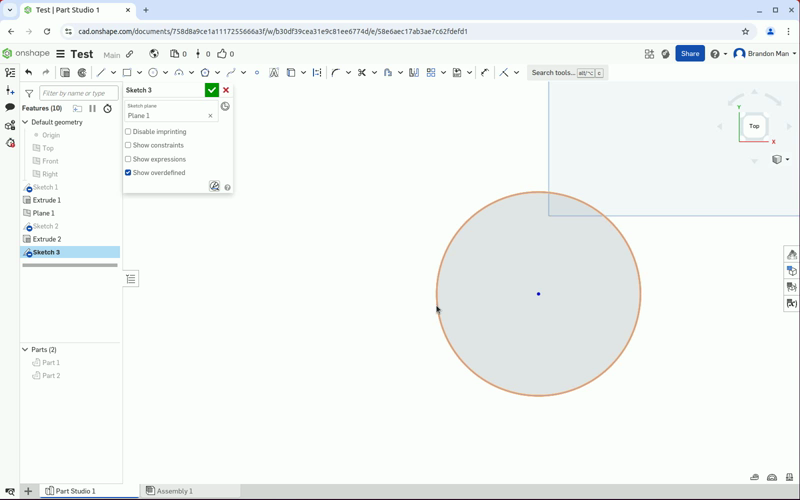
scroll(-6)
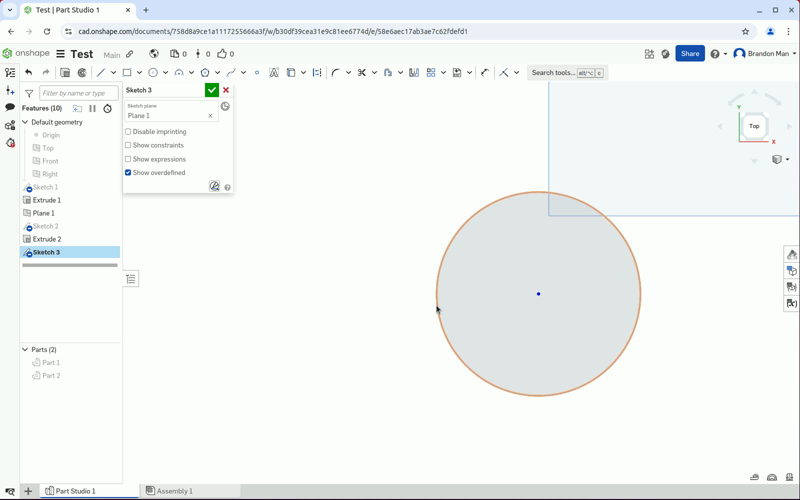
scroll(-6)
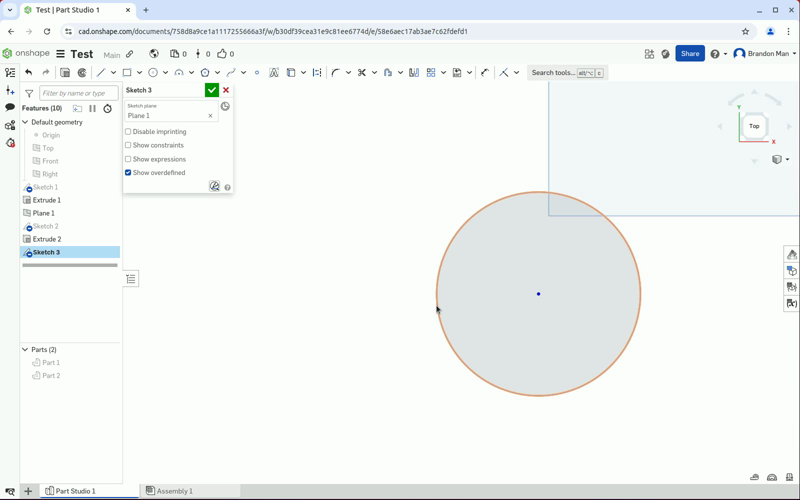
scroll(-6)
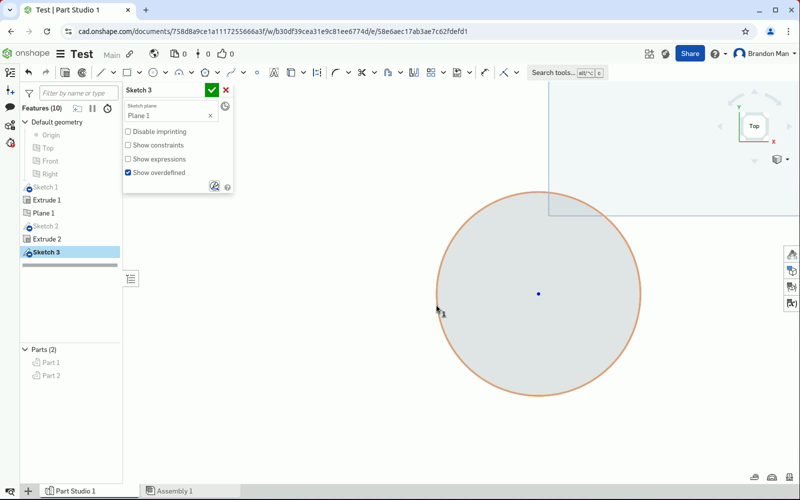
scroll(-6)
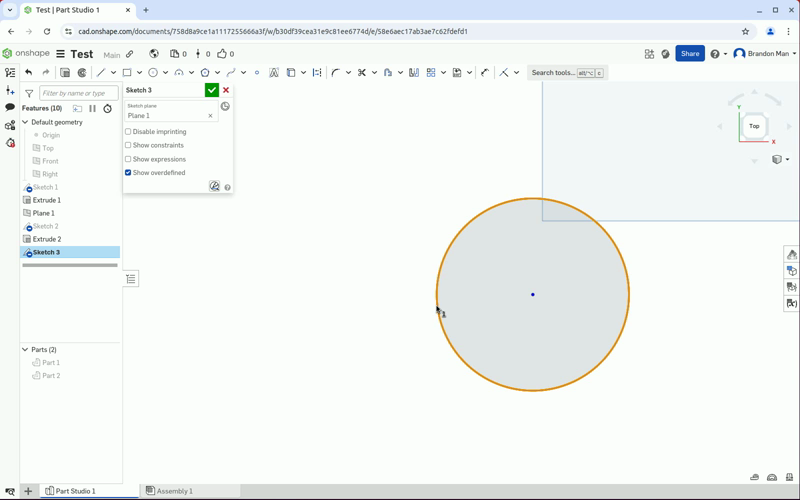
scroll(-6)
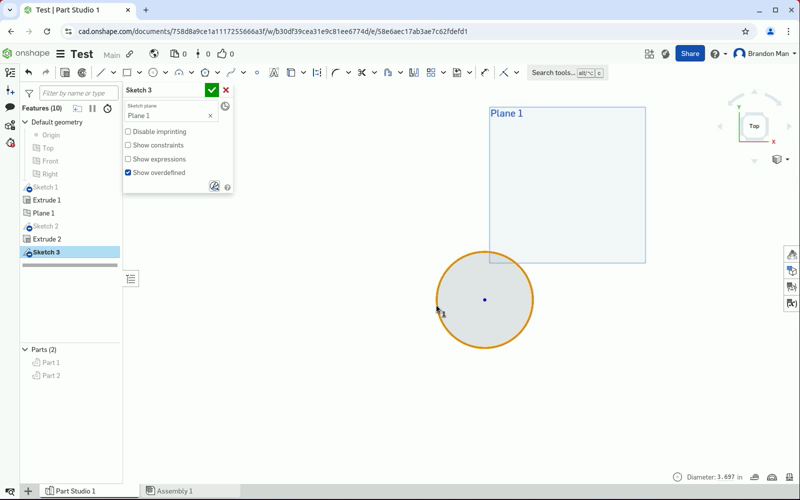
scroll(-6)
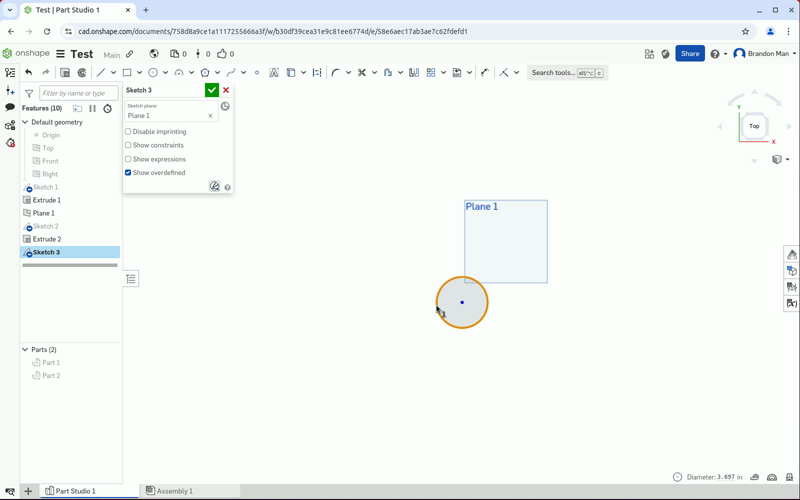
scroll(-6)
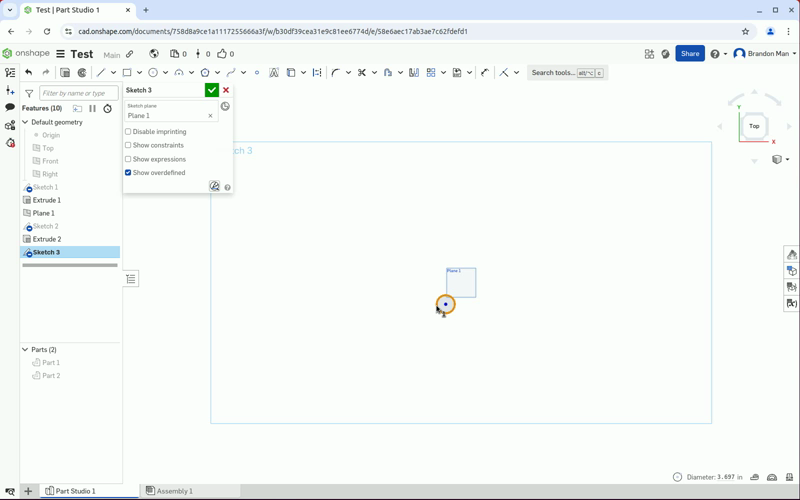
mouse_move(73, 352)
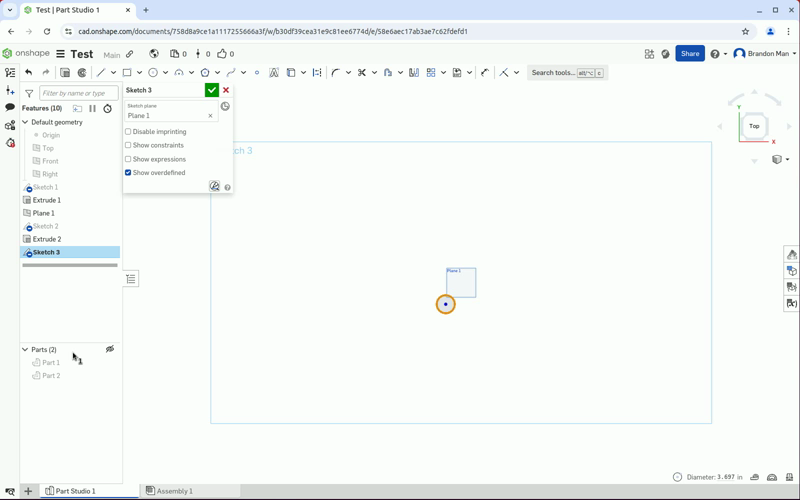
key(shift+y)
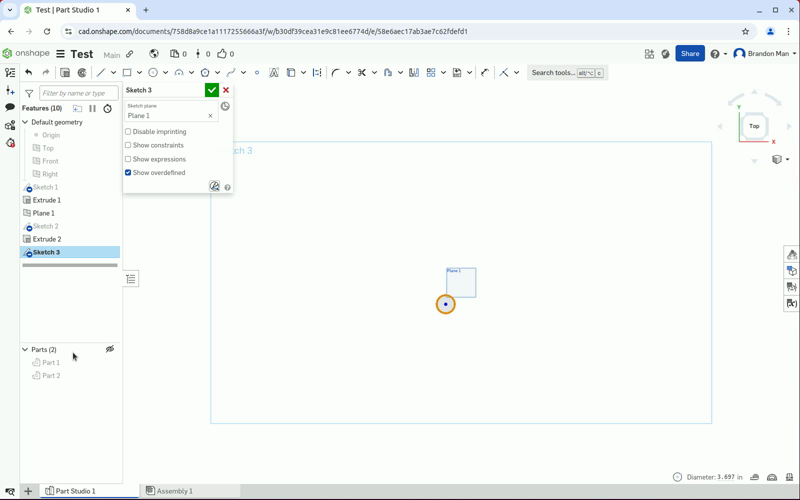
key(shift+e)
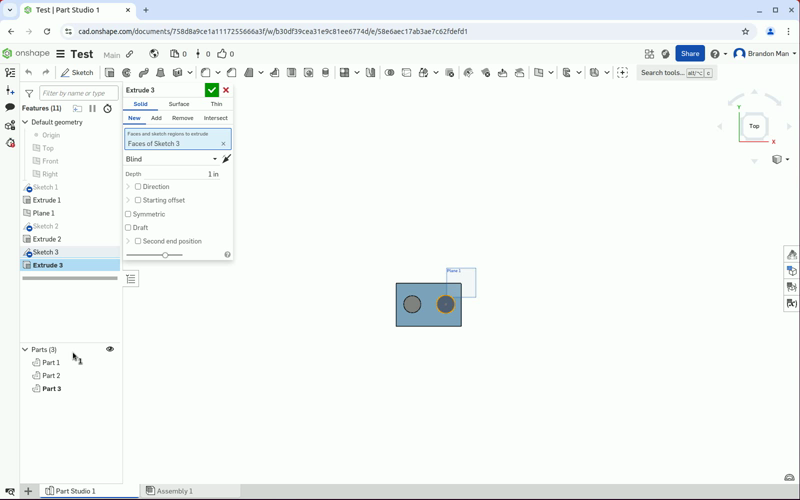
mouse_move(143, 106)
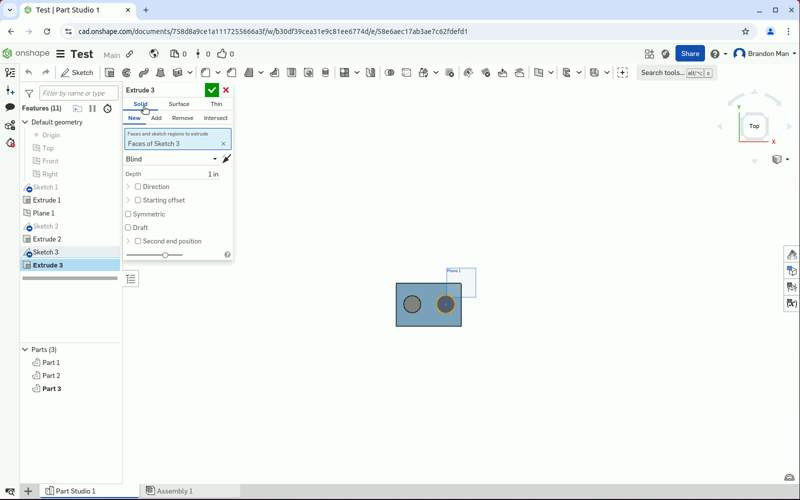
click(143, 106)
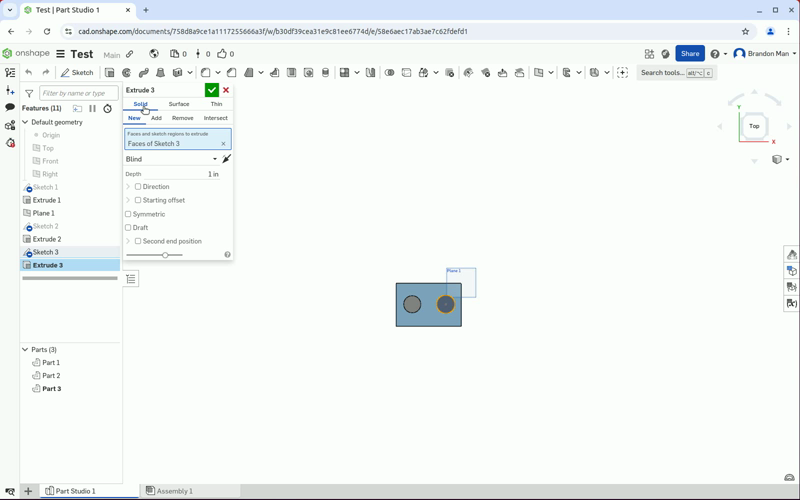
mouse_move(137, 120)
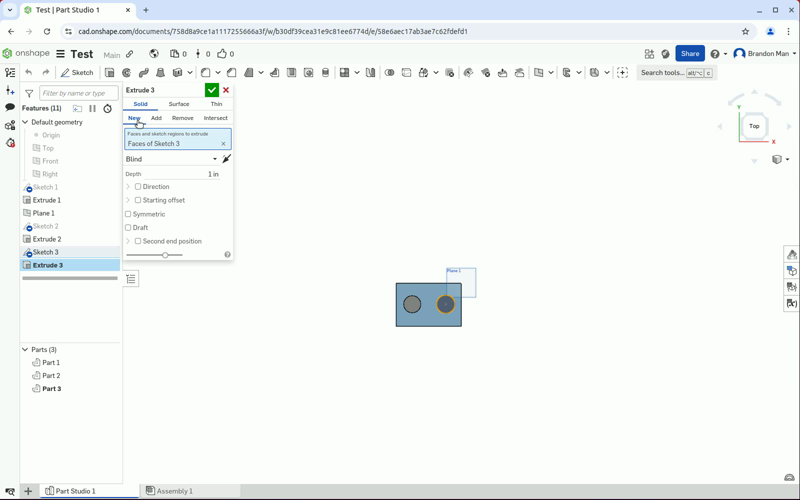
click(137, 120)
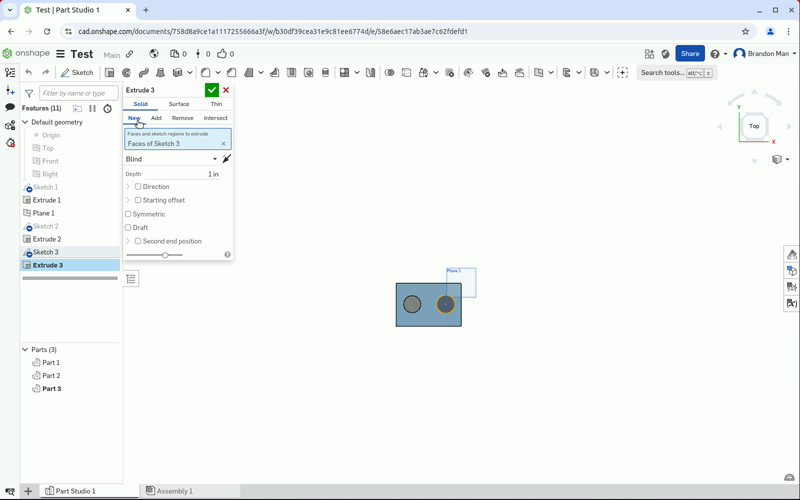
key(tab, 4)
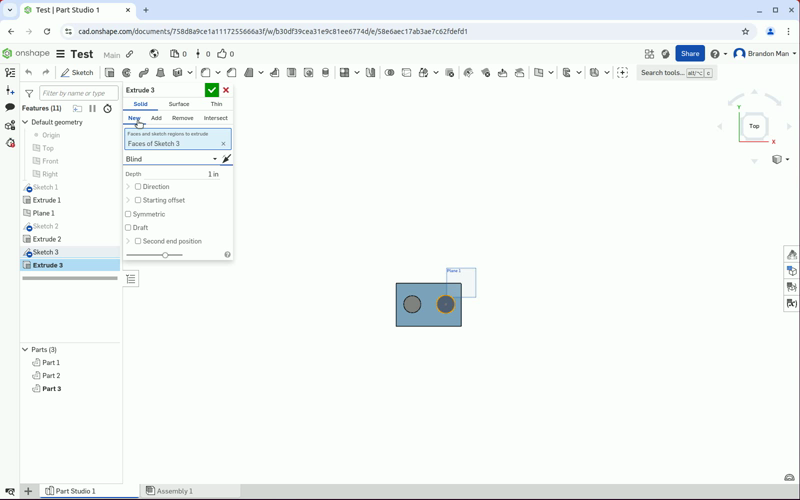
text(0.963)
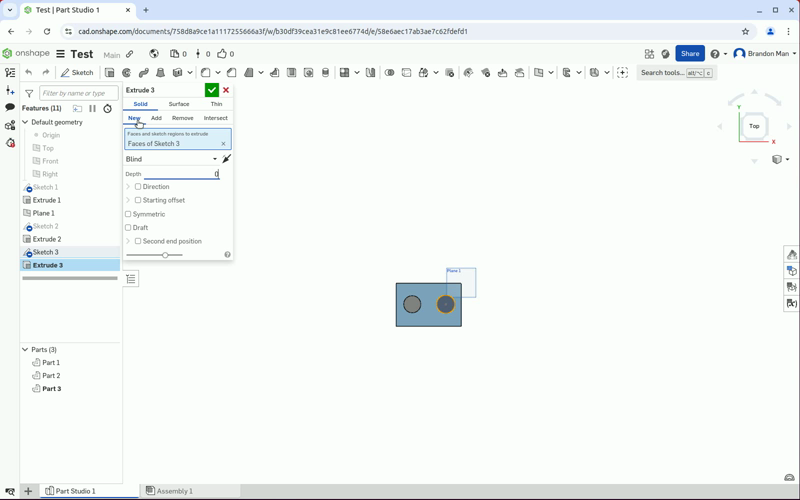
key(enter)
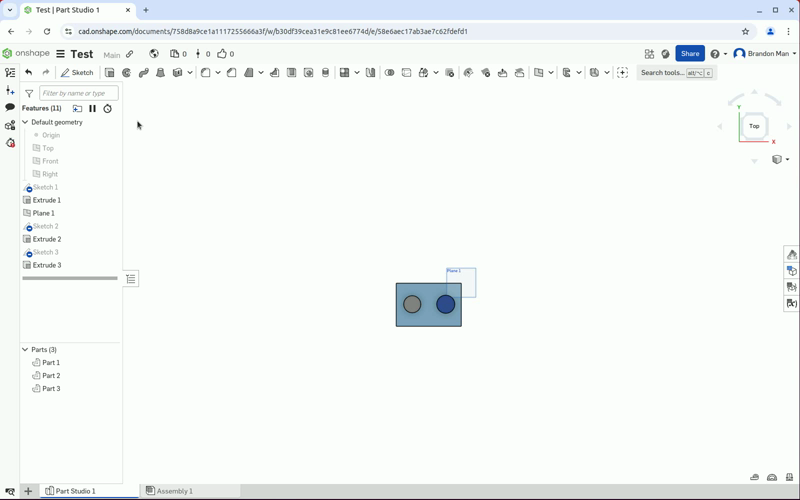
key(shift+h)
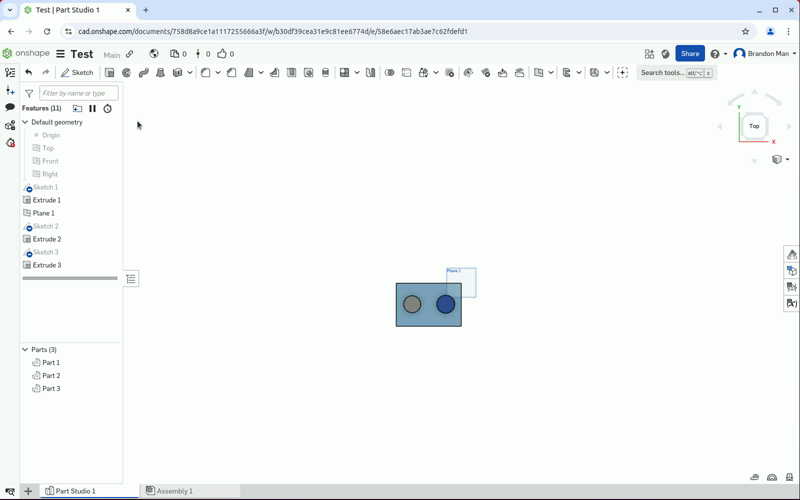
key(shift+h)
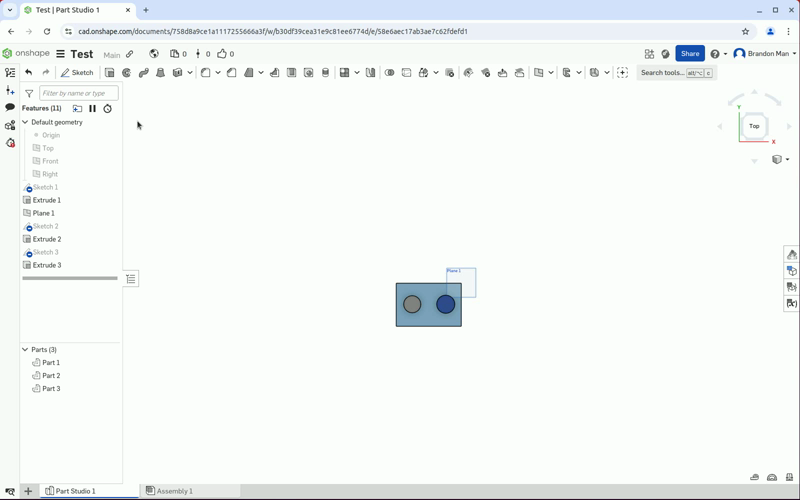
key(shift+7)
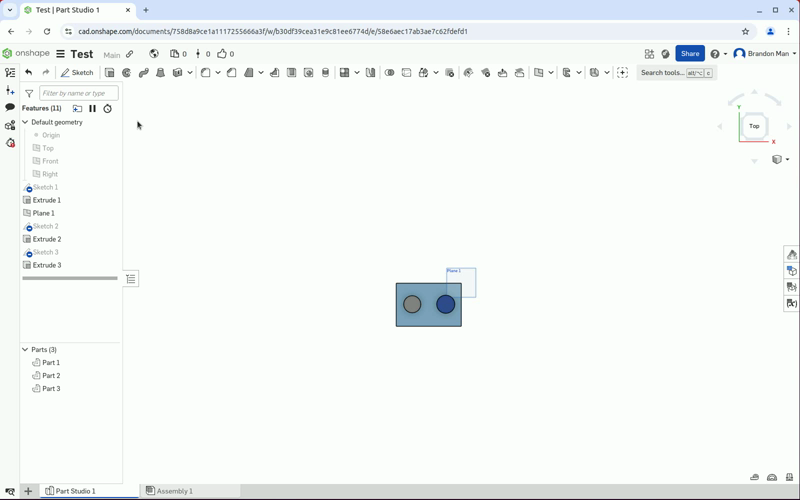
key(up, 3)
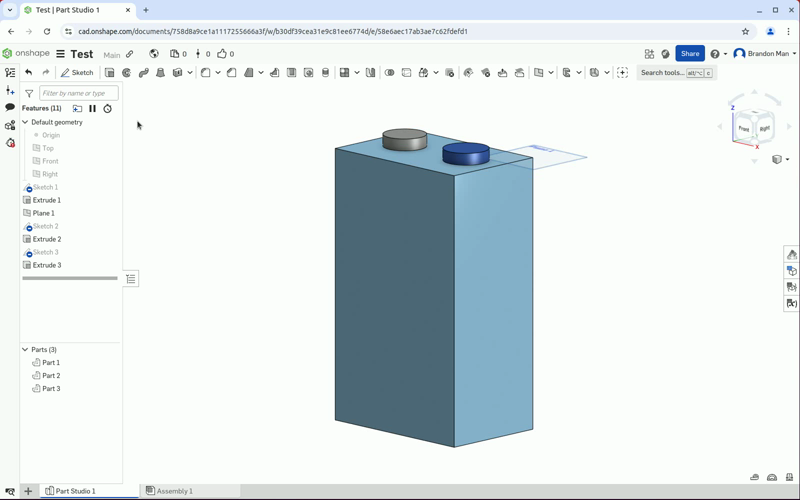
key(left, 3)
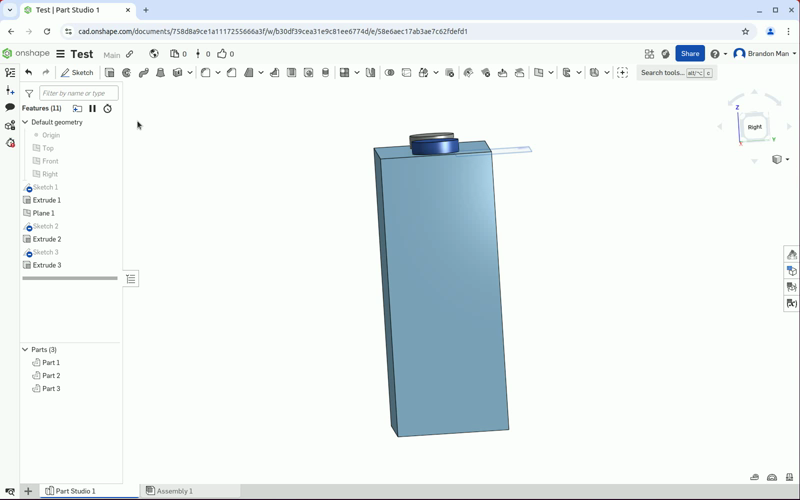
key(right, 3)
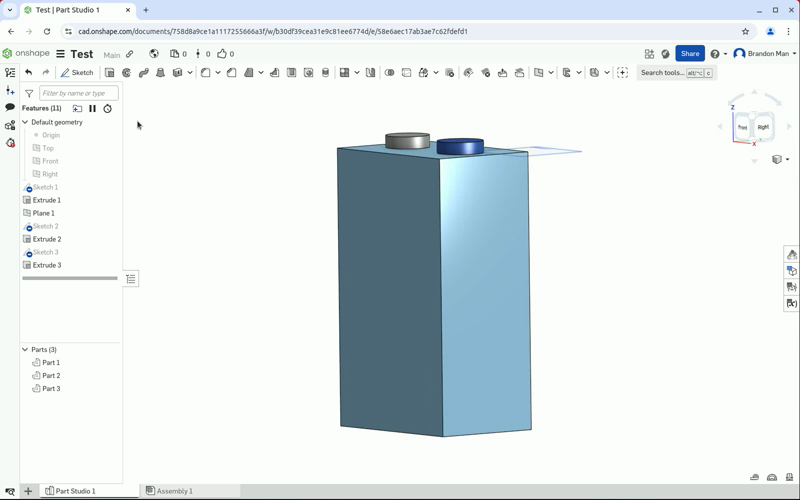
key(down, 3)
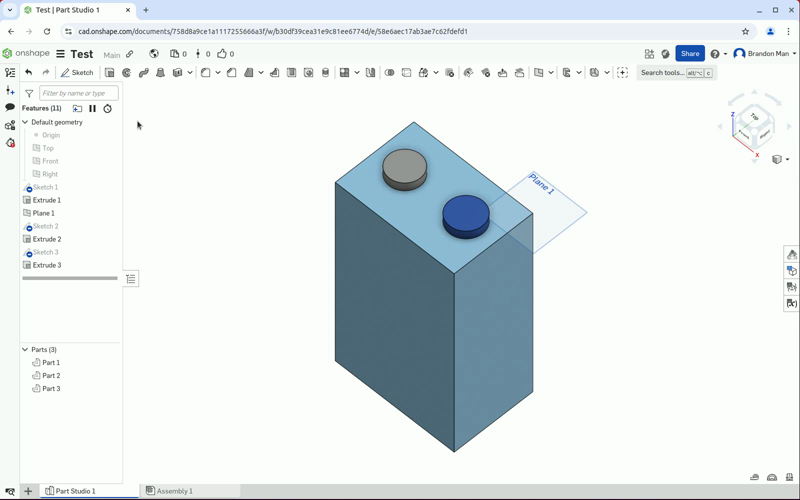
mouse_move(73, 189)
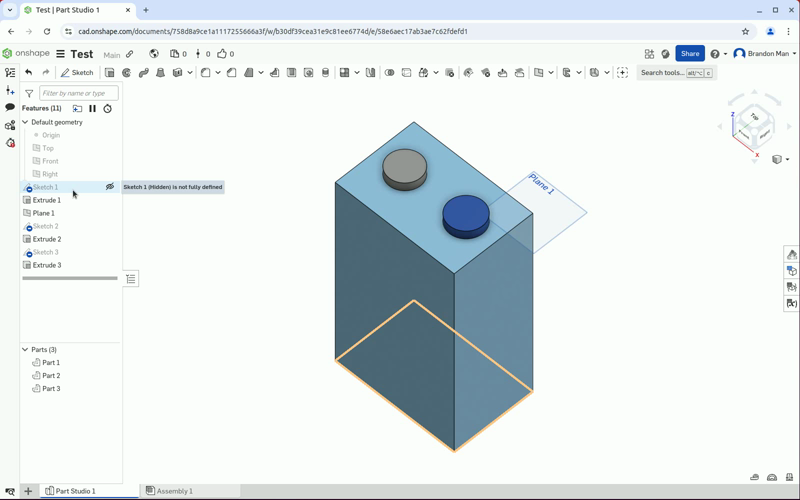
click(73, 189)